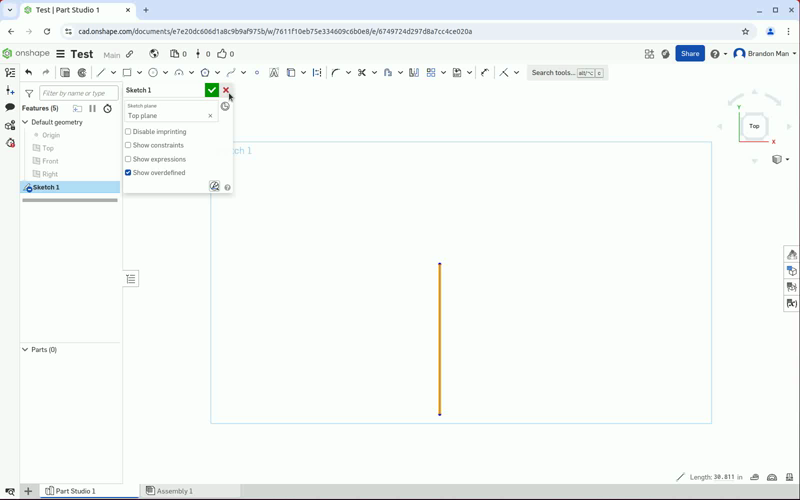
key(shift+h)
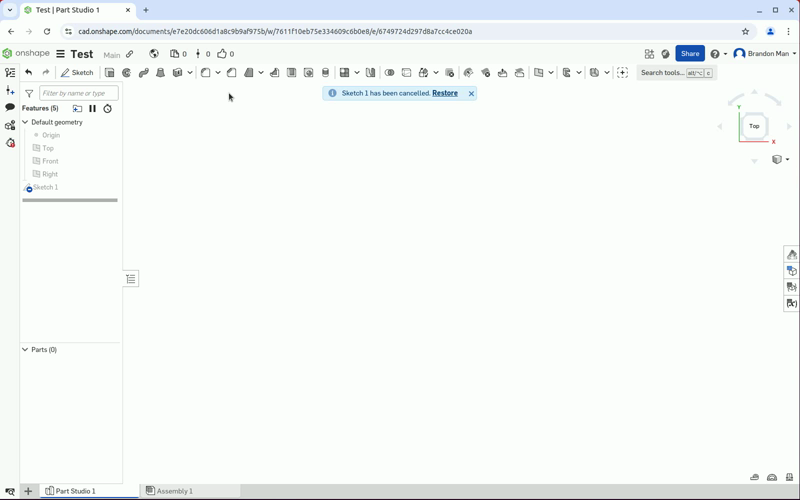
mouse_move(73, 352)
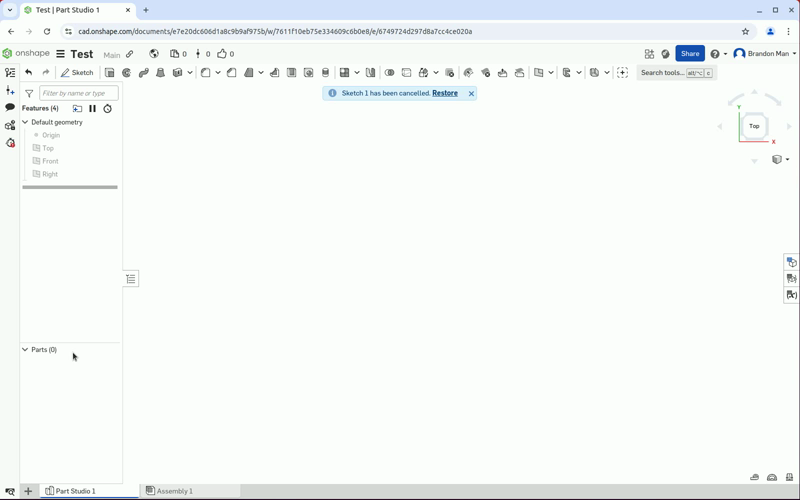
key(y)
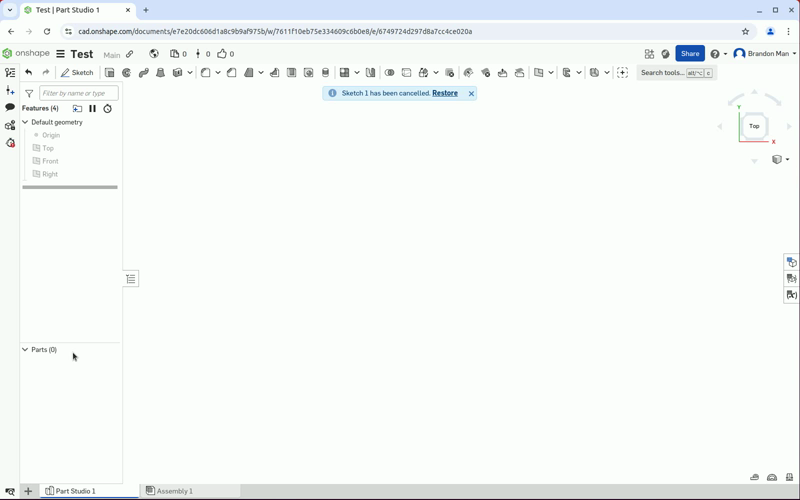
key(shift+p)
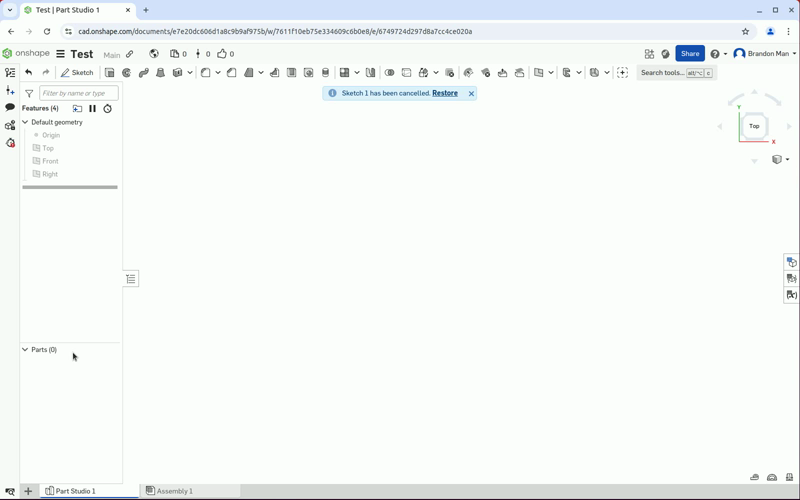
key(space)
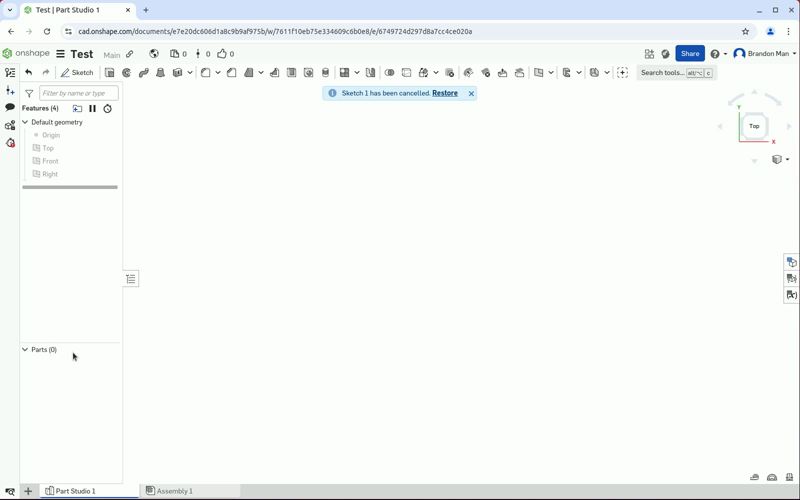
key_down(shift)
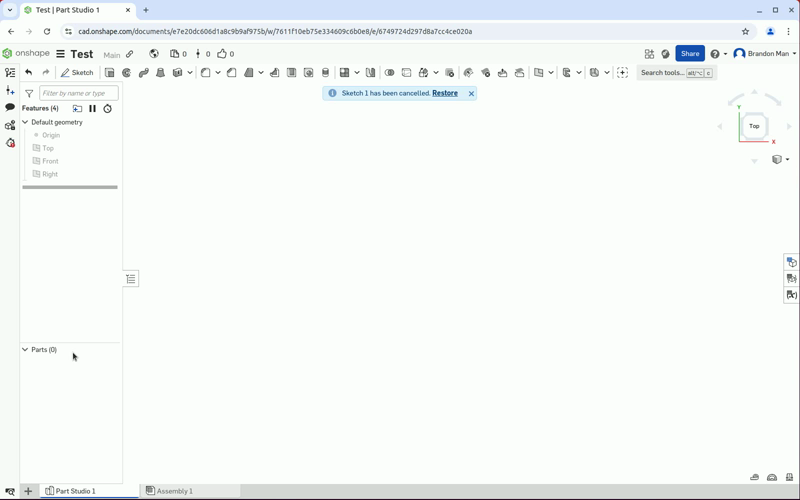
key(up)
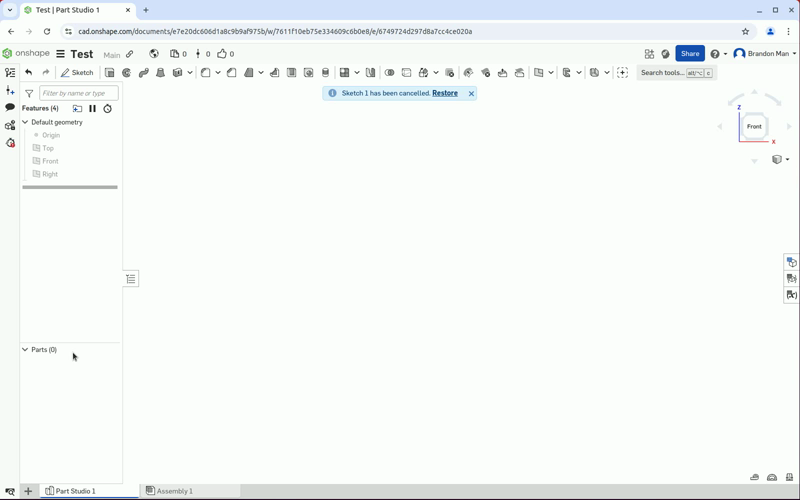
key_up(shift)
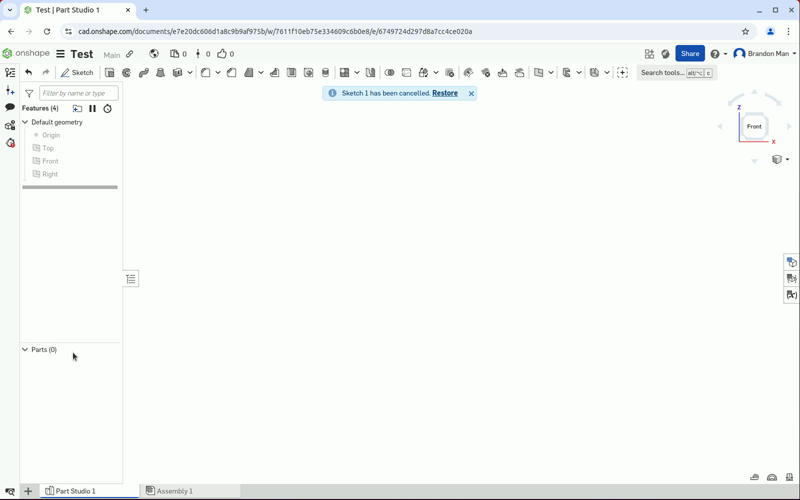
mouse_move(73, 352)
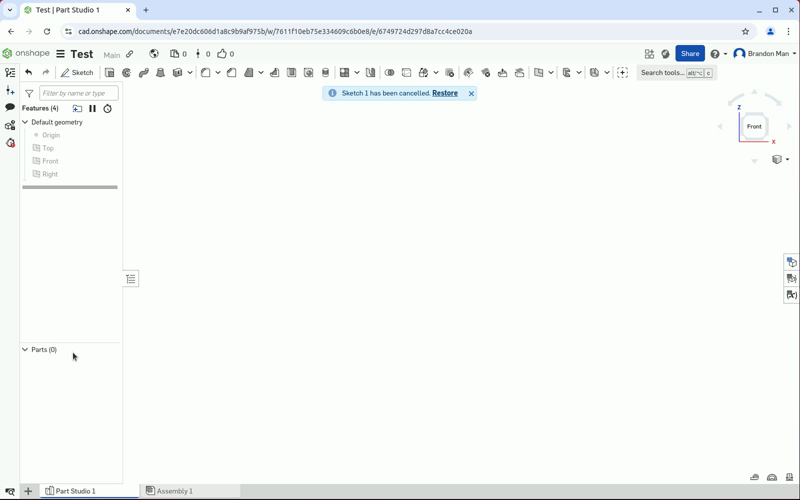
key(shift+y)
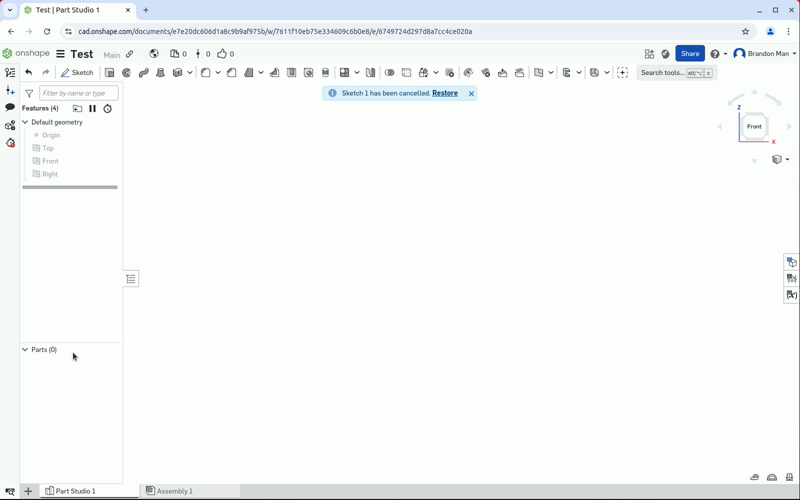
key(shift+s)
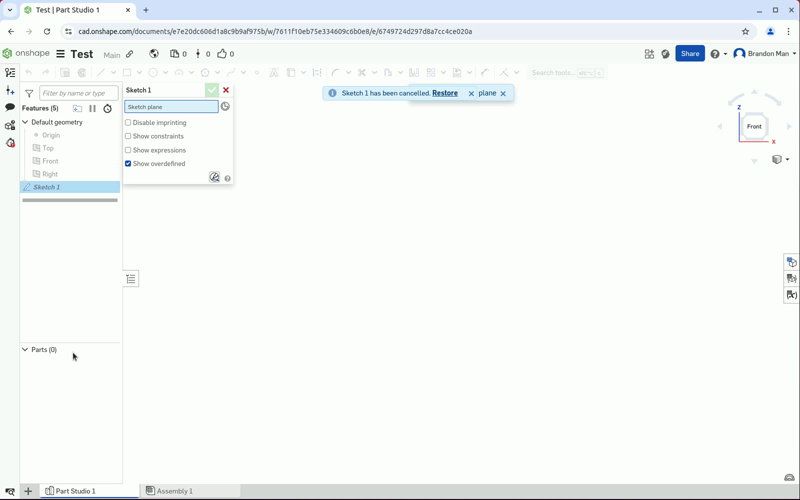
mouse_move(73, 163)
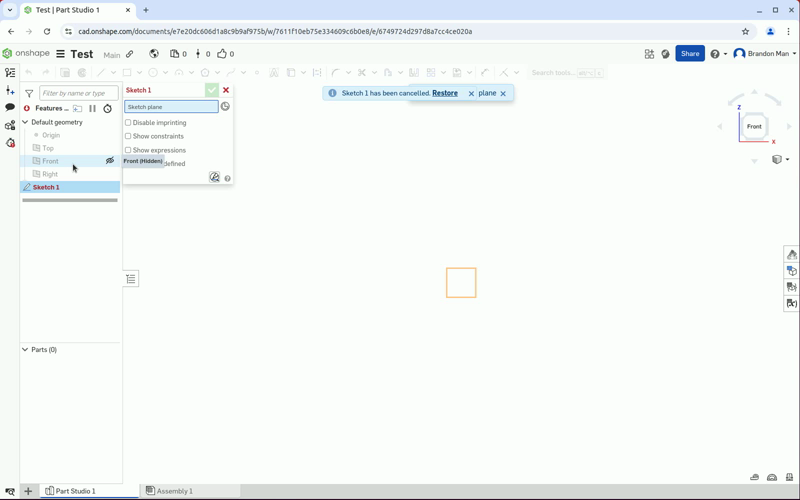
click(73, 163)
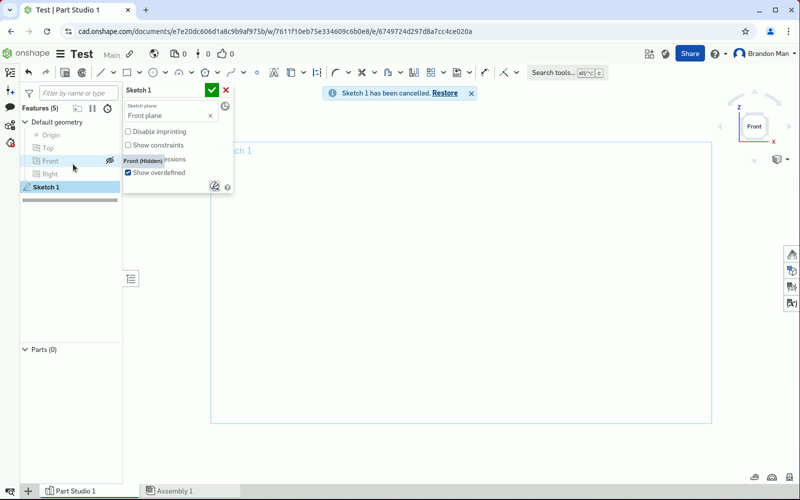
mouse_move(73, 352)
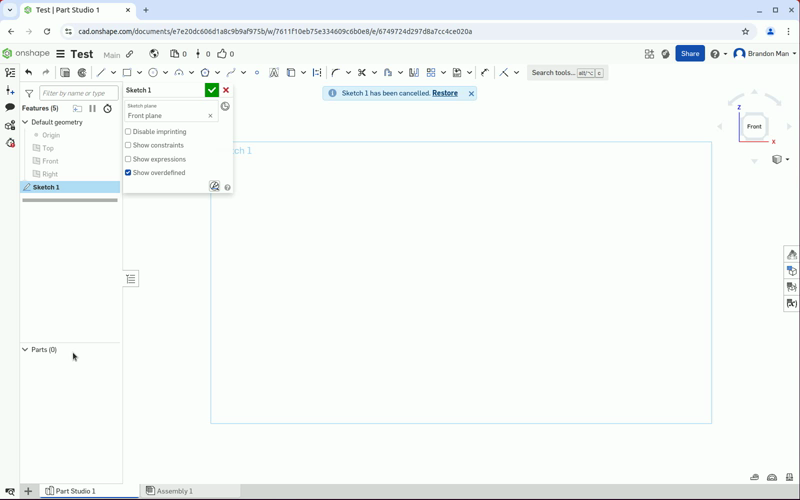
key(y)
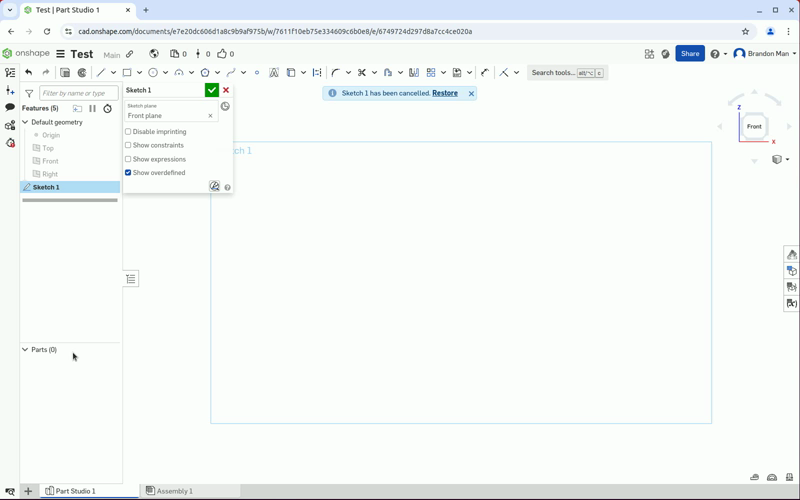
key(l)
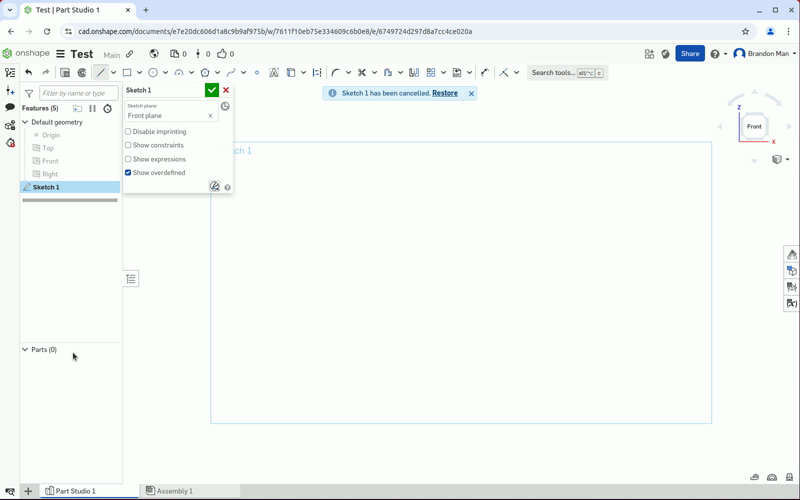
key_down(shift)
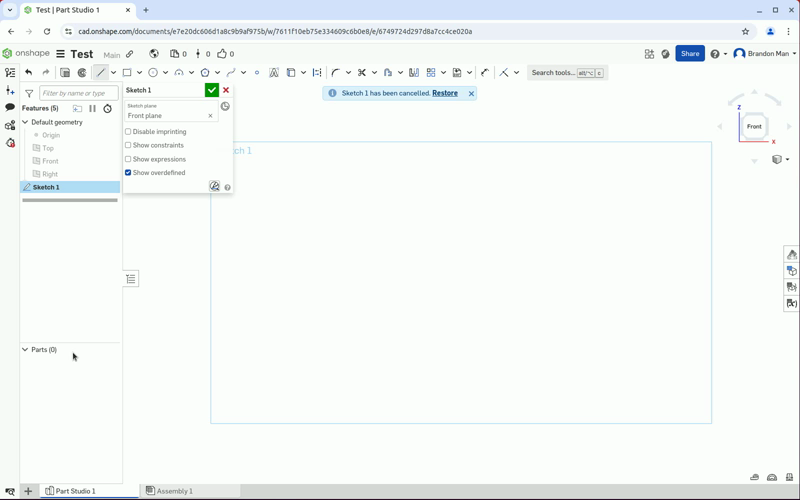
mouse_move(401, 231)
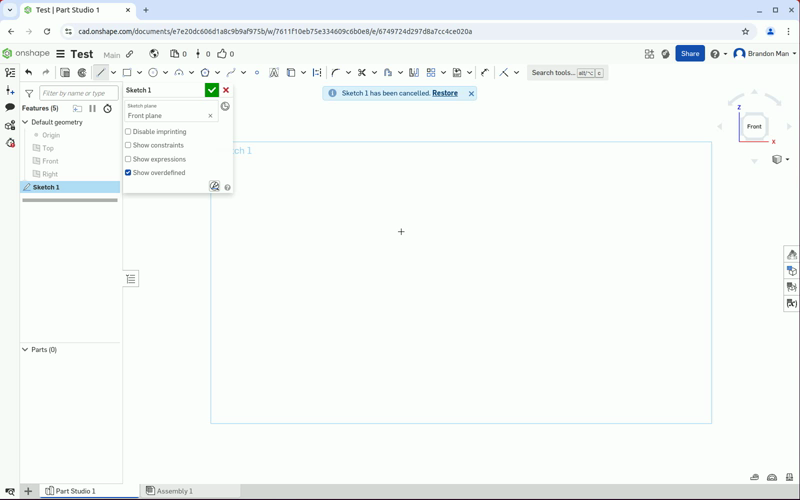
click(401, 231)
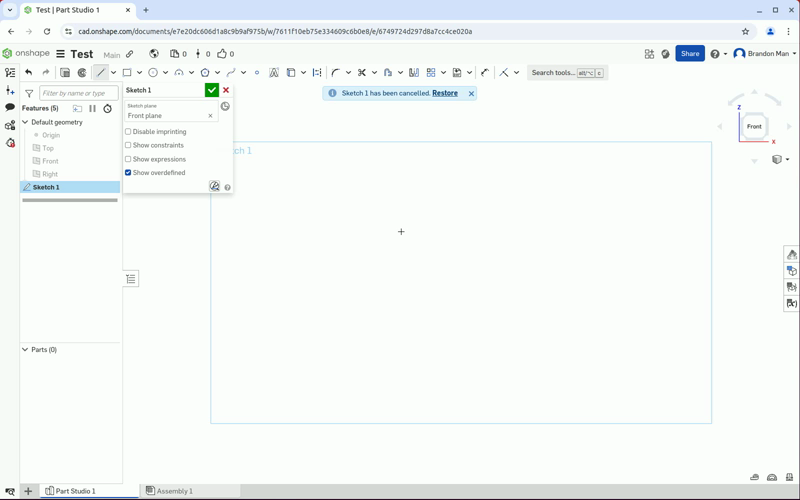
key_up(shift)
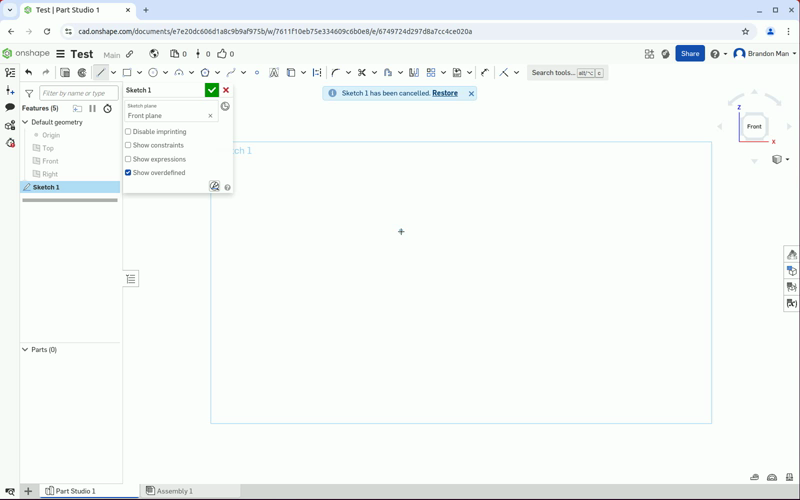
key_down(shift)
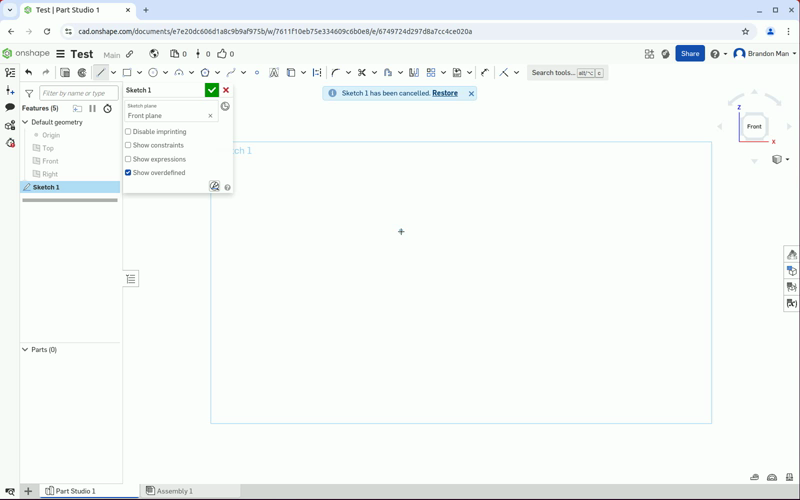
mouse_move(431, 231)
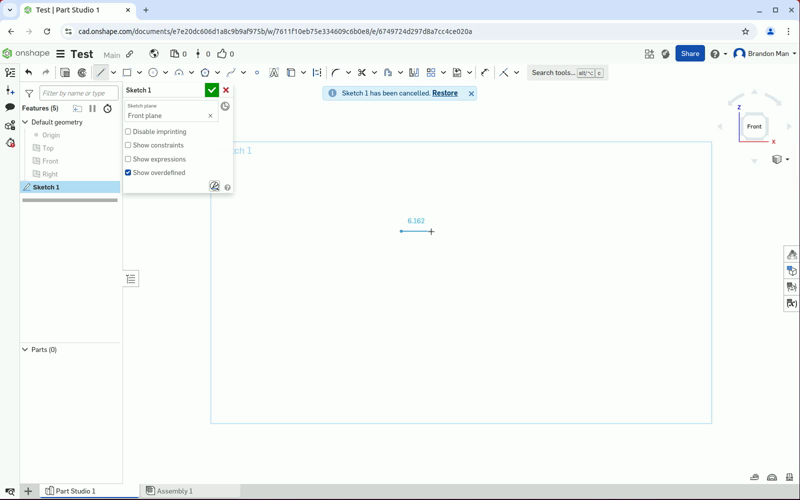
mouse_move(432, 231)
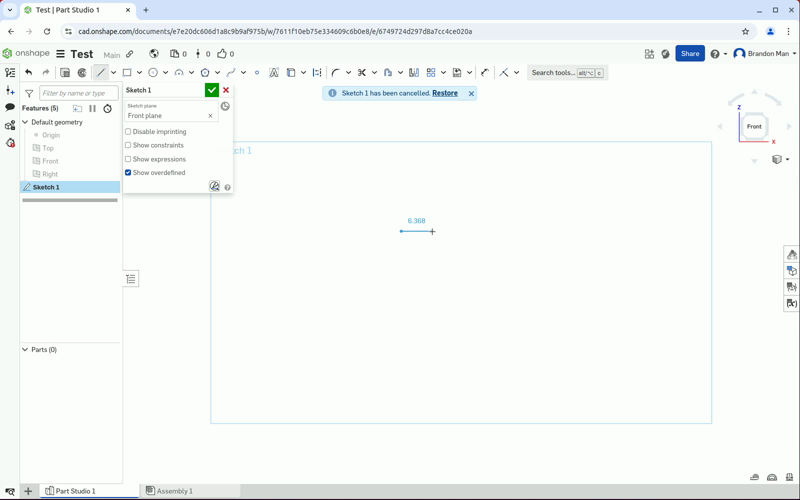
click(432, 231)
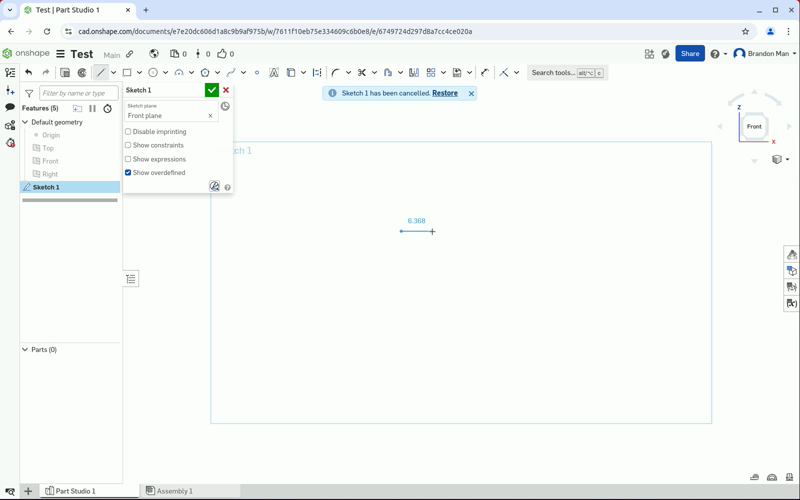
key_up(shift)
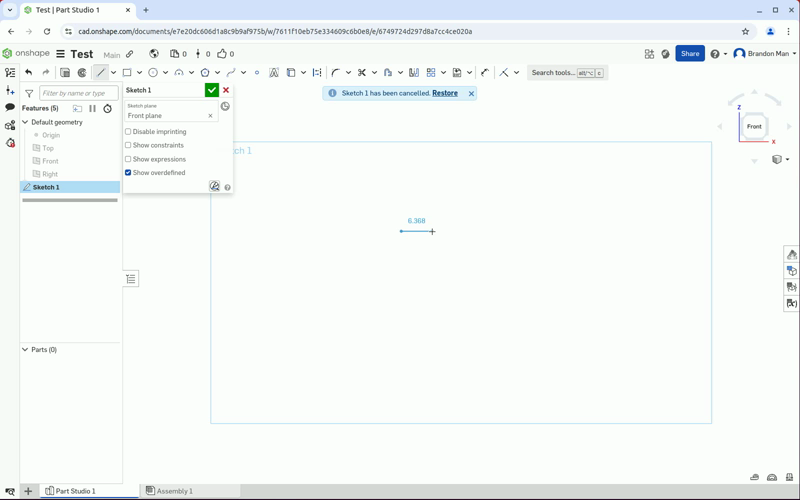
key_down(shift)
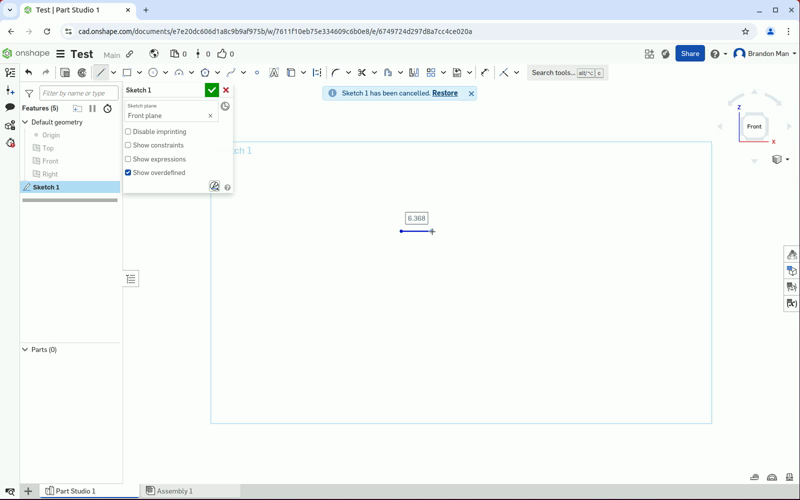
mouse_move(462, 231)
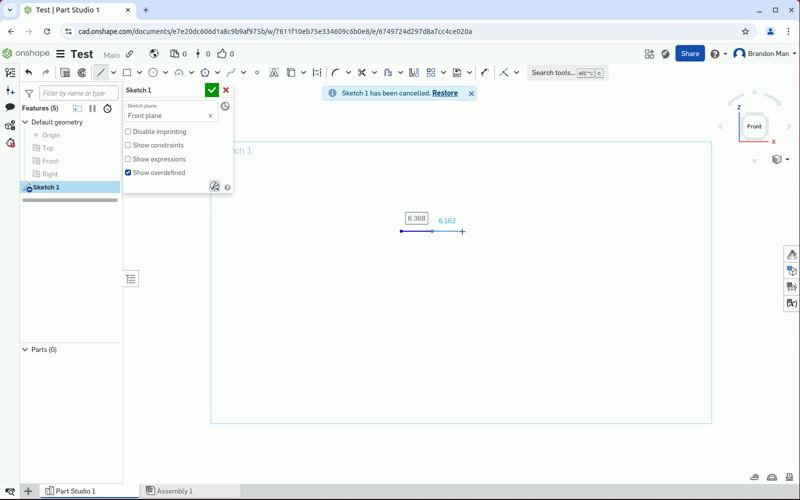
mouse_move(432, 262)
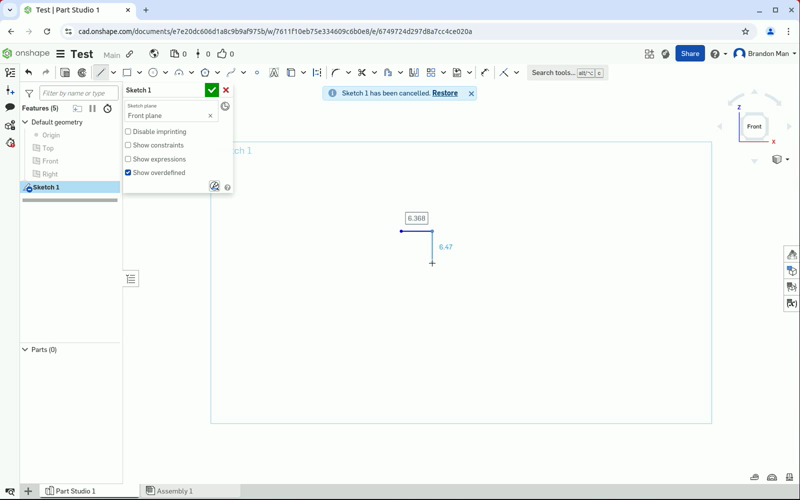
click(432, 262)
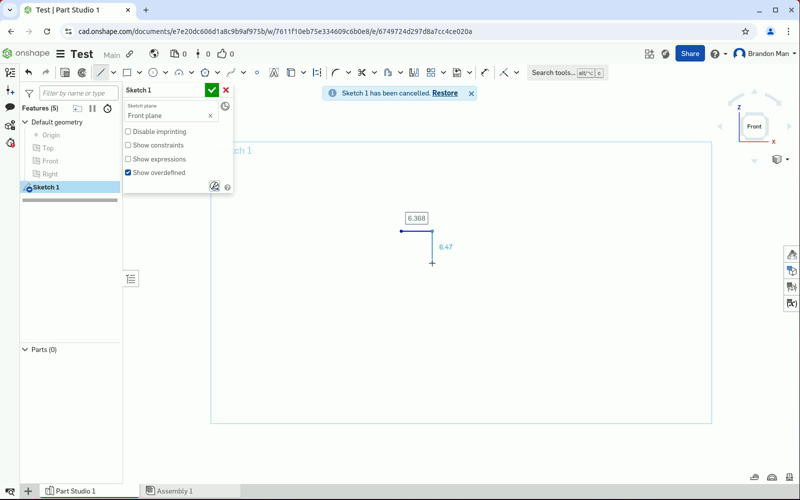
key_up(shift)
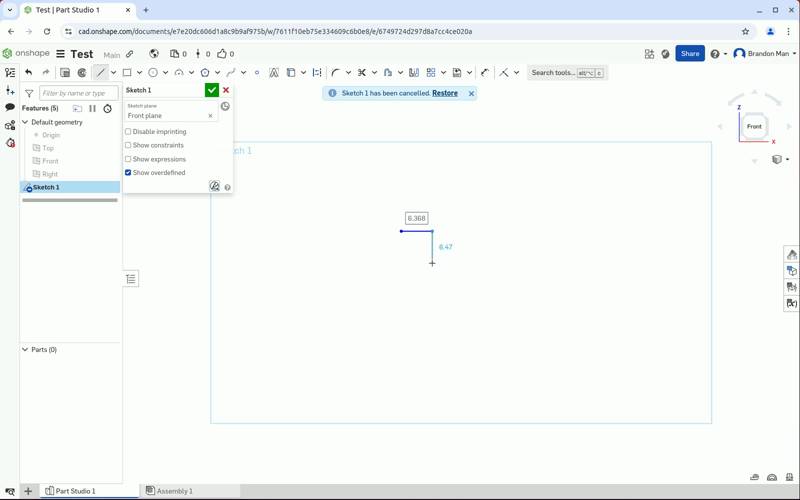
key_down(shift)
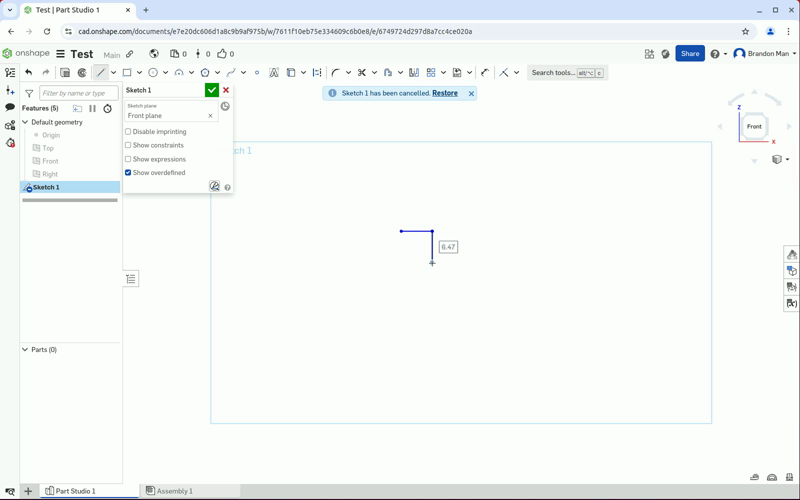
mouse_move(462, 262)
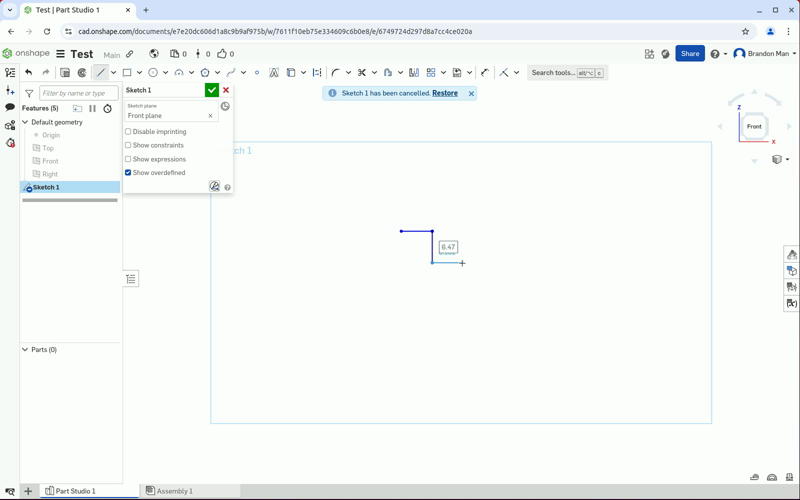
mouse_move(462, 262)
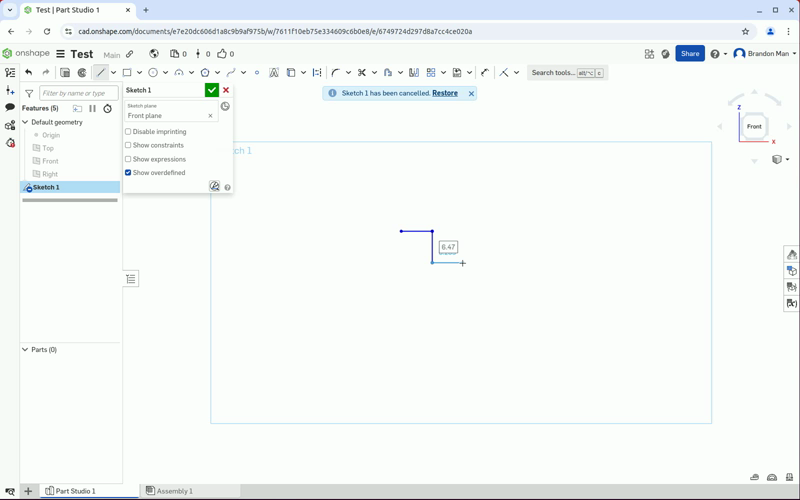
click(462, 262)
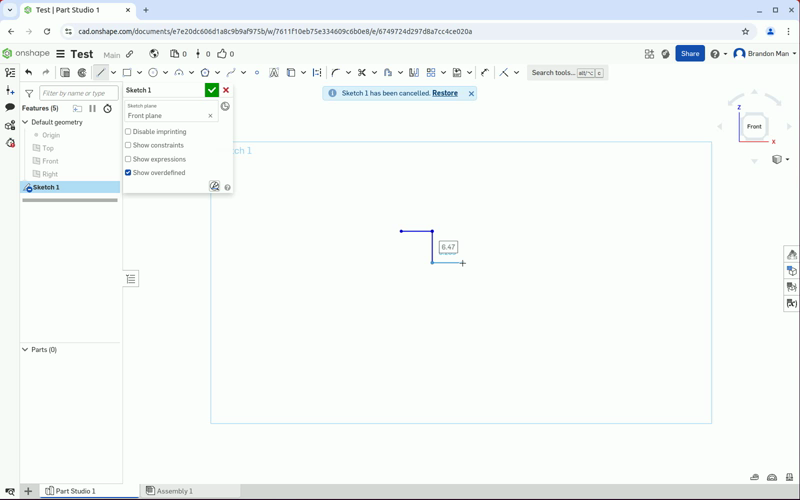
key_up(shift)
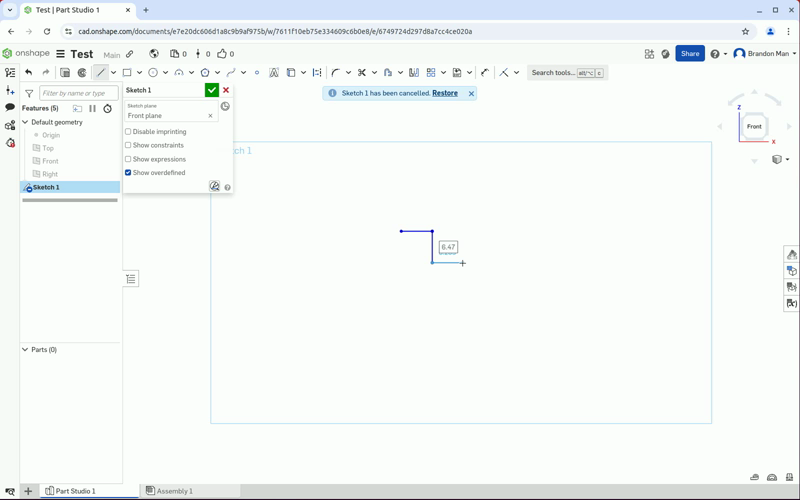
key_down(shift)
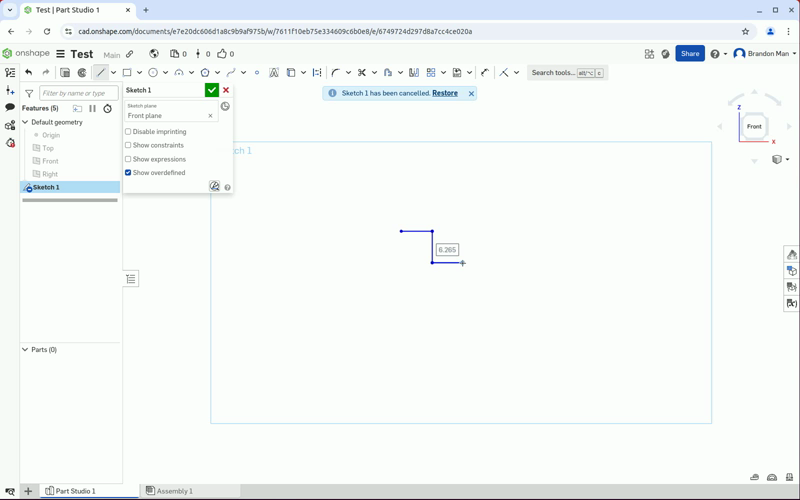
mouse_move(462, 169)
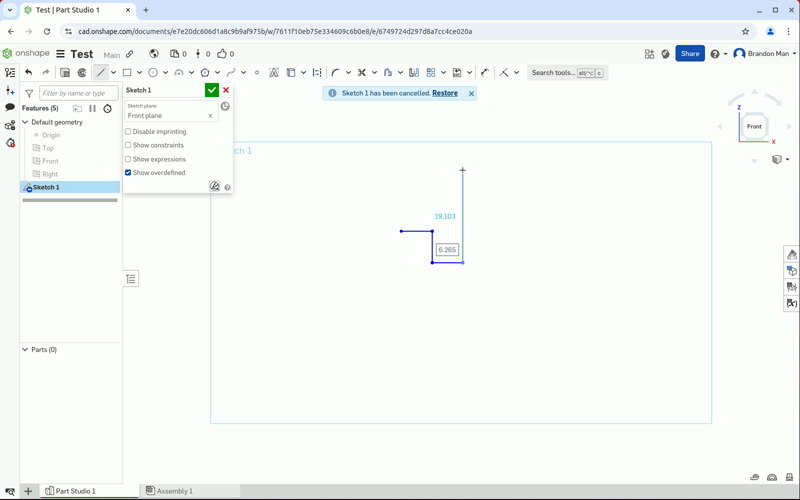
click(462, 169)
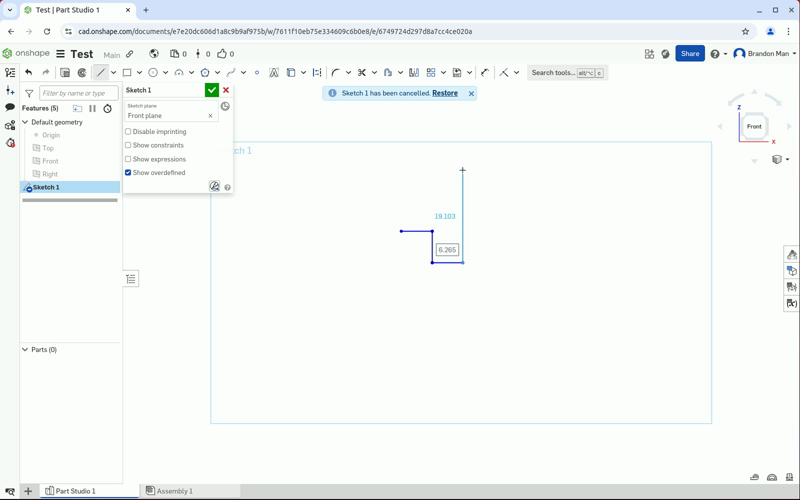
key_up(shift)
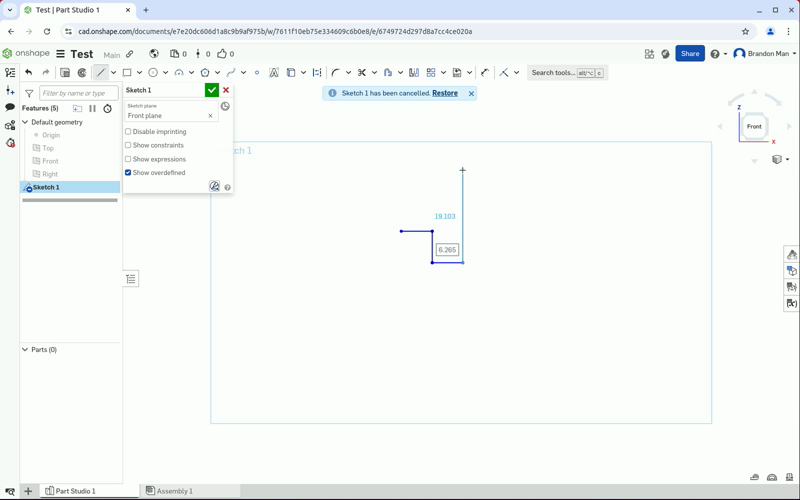
key_down(shift)
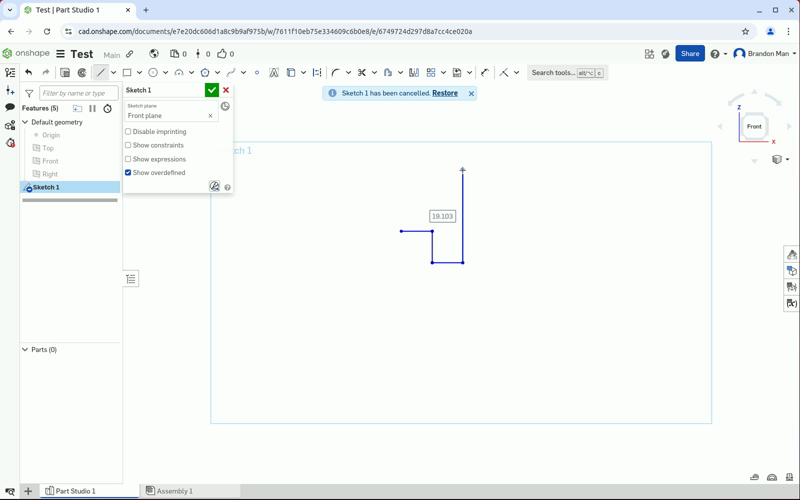
mouse_move(401, 169)
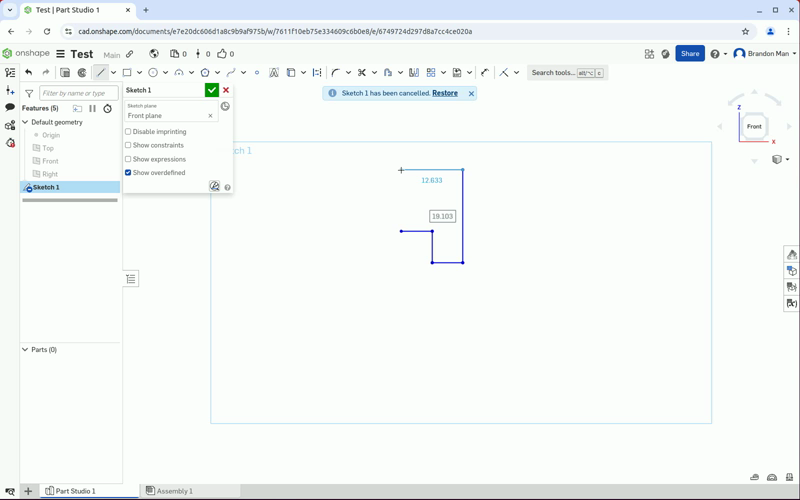
click(401, 169)
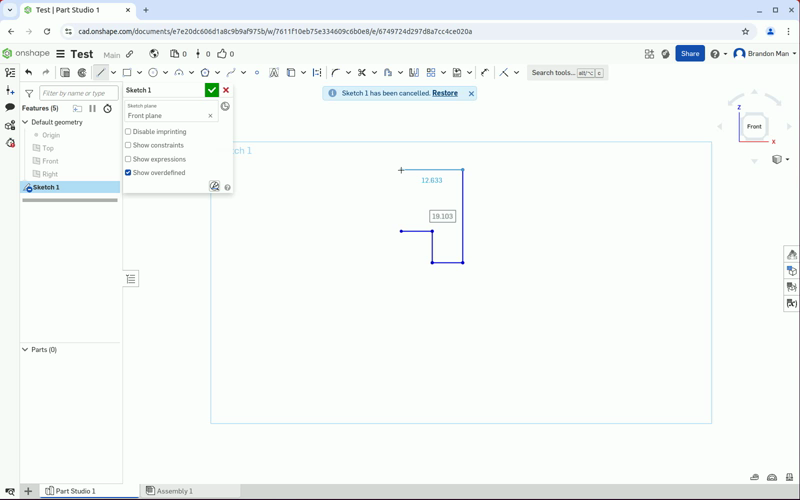
key_up(shift)
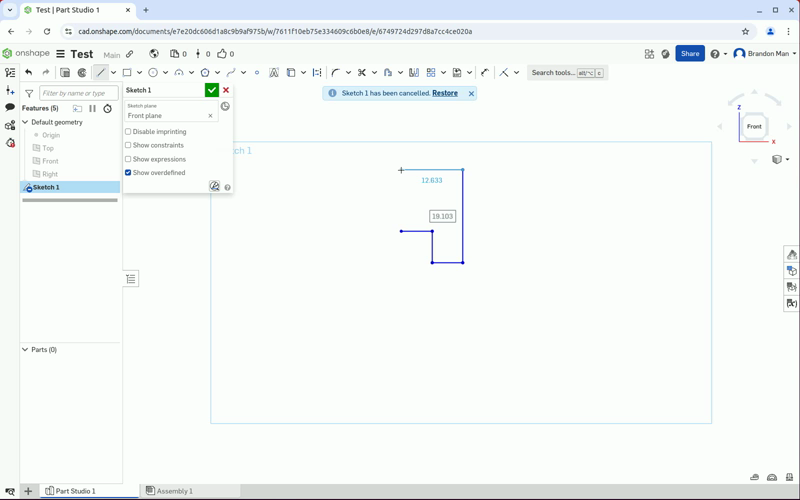
key_down(shift)
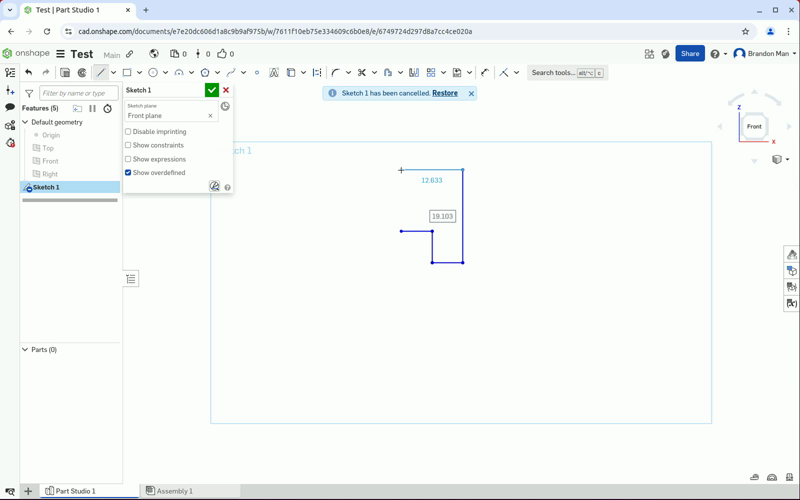
mouse_move(401, 231)
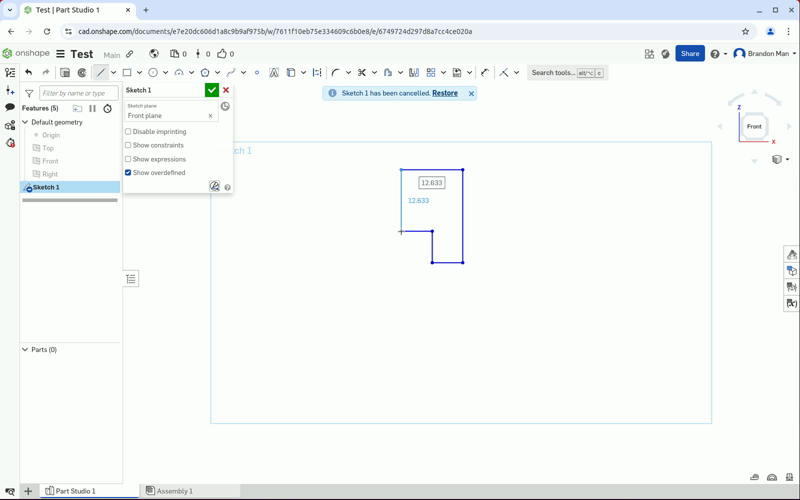
key_up(shift)
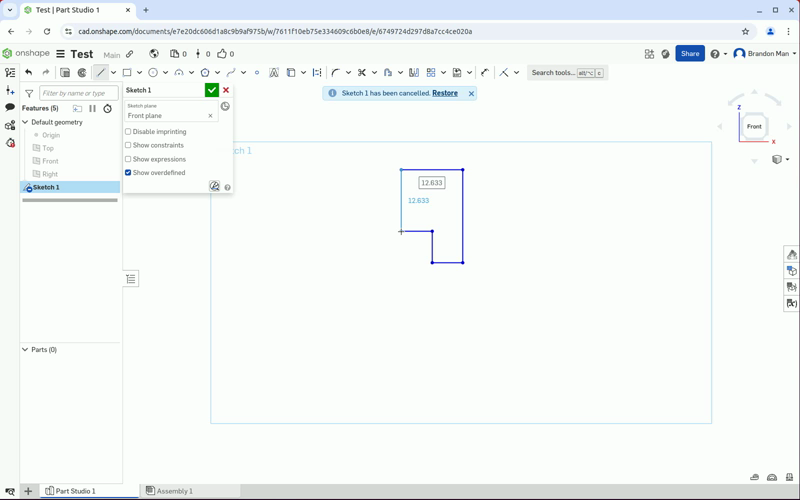
click(401, 231)
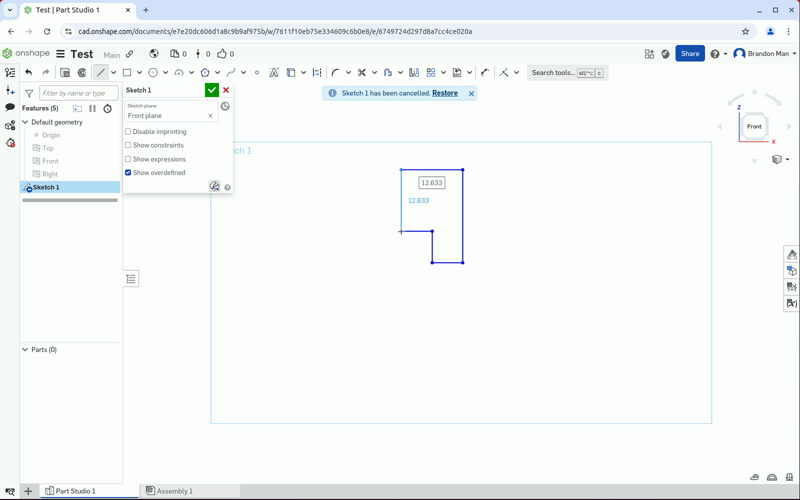
key(esc)
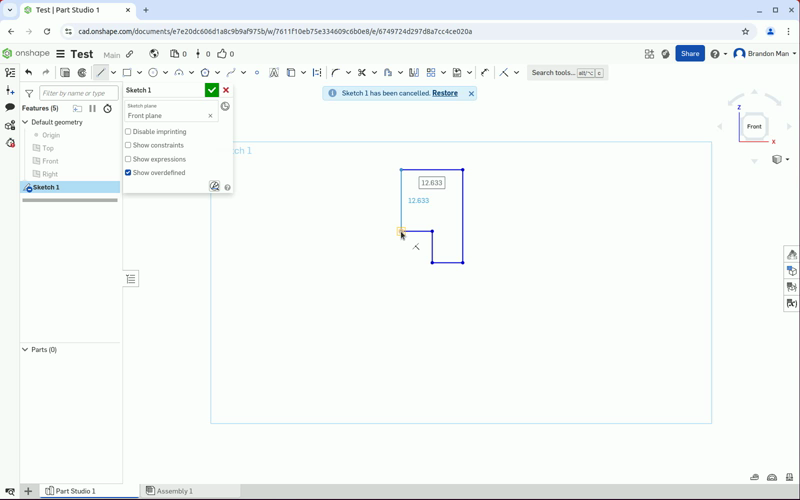
mouse_move(442, 203)
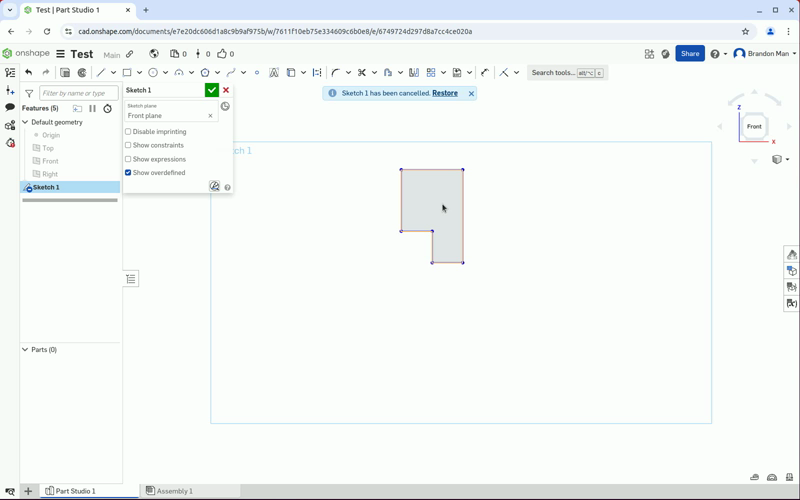
click(442, 203)
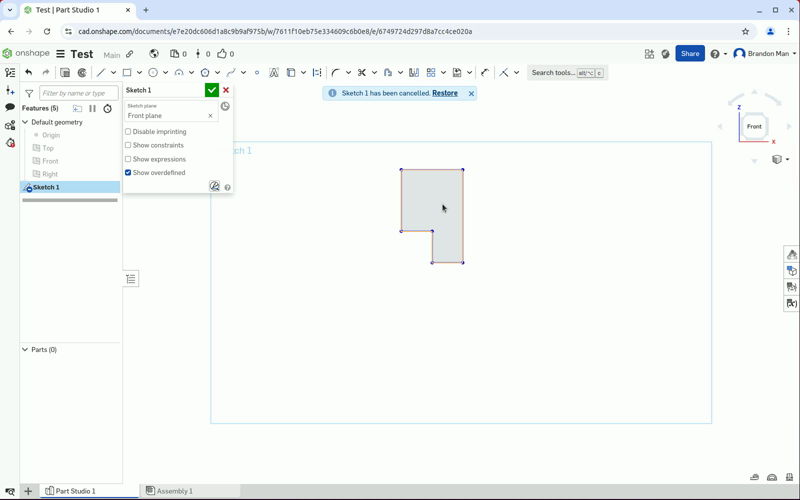
mouse_move(73, 352)
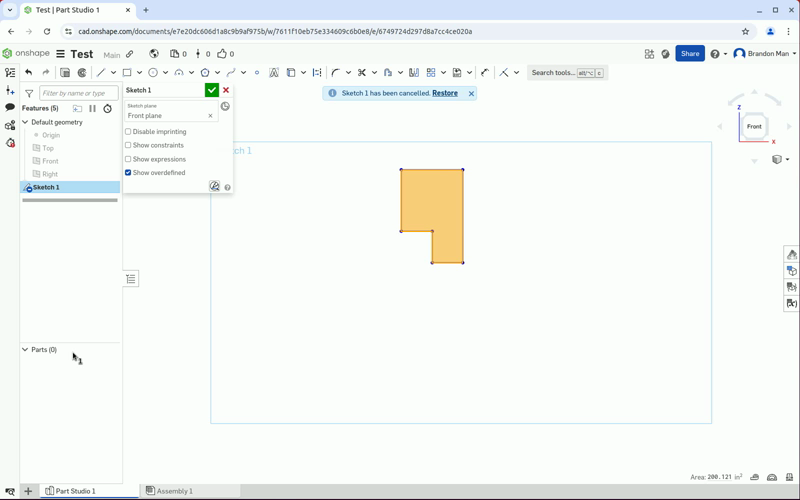
key(shift+y)
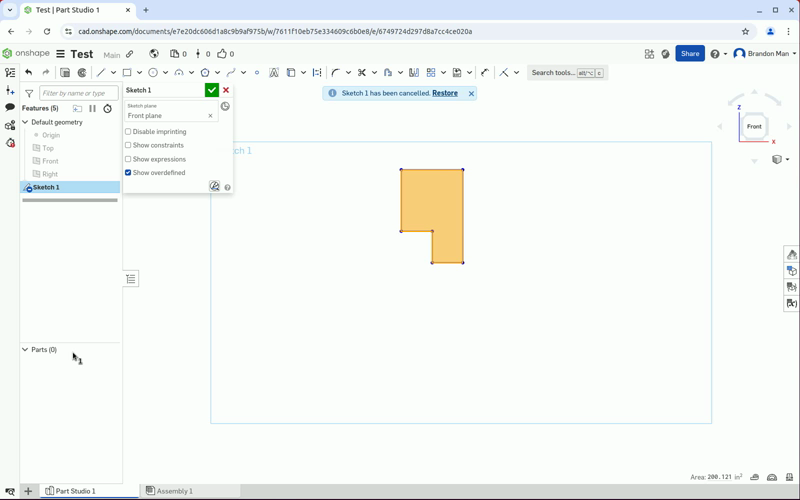
key(shift+e)
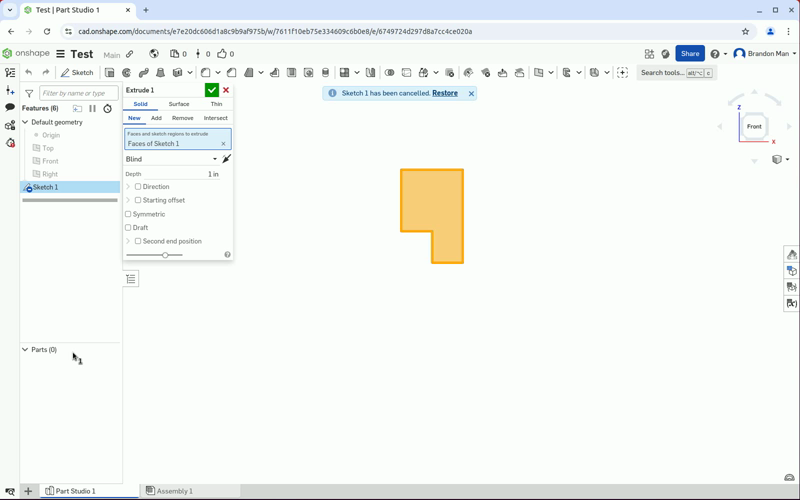
mouse_move(143, 106)
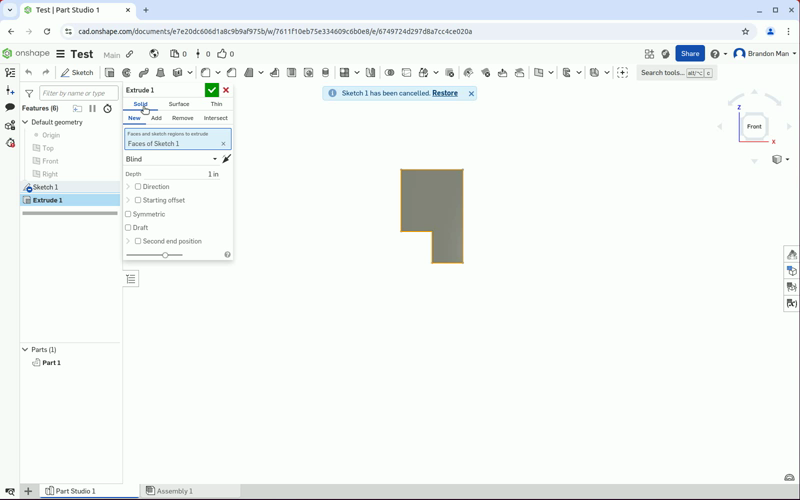
click(143, 106)
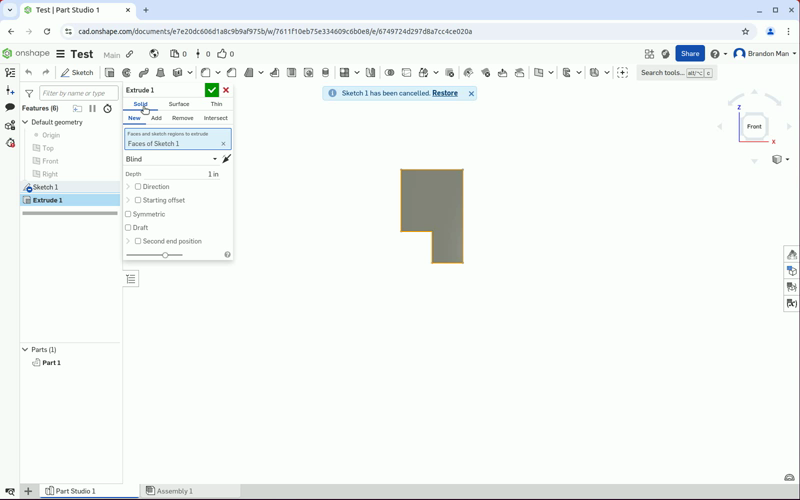
mouse_move(137, 120)
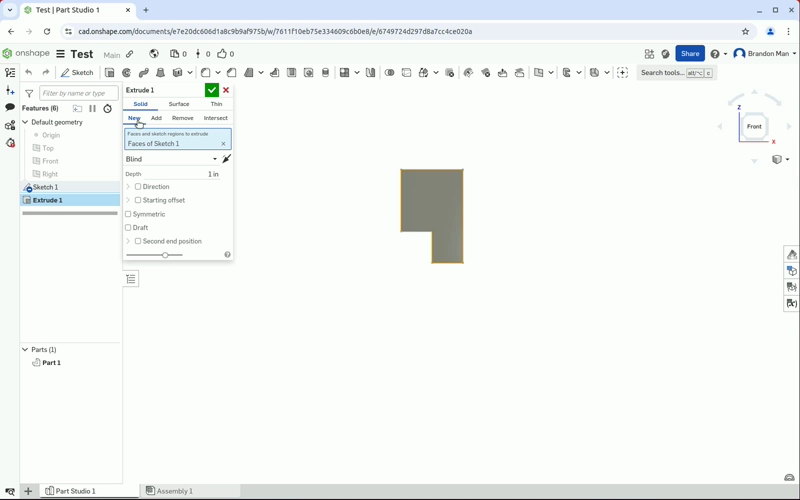
click(137, 120)
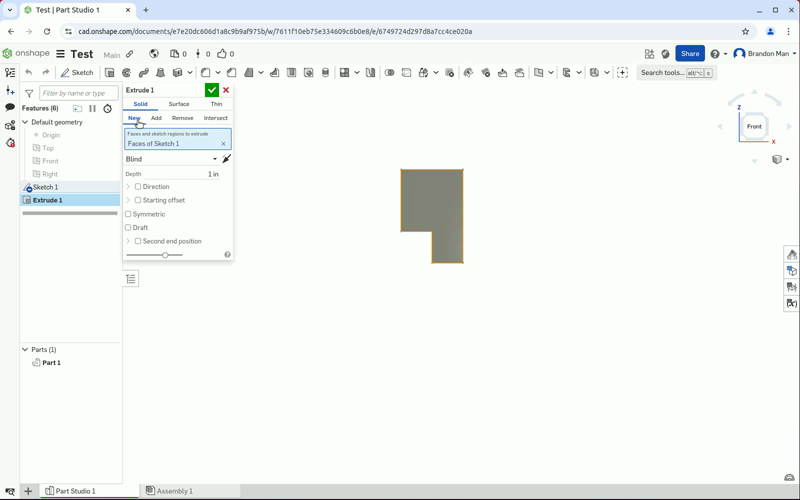
key(tab, 4)
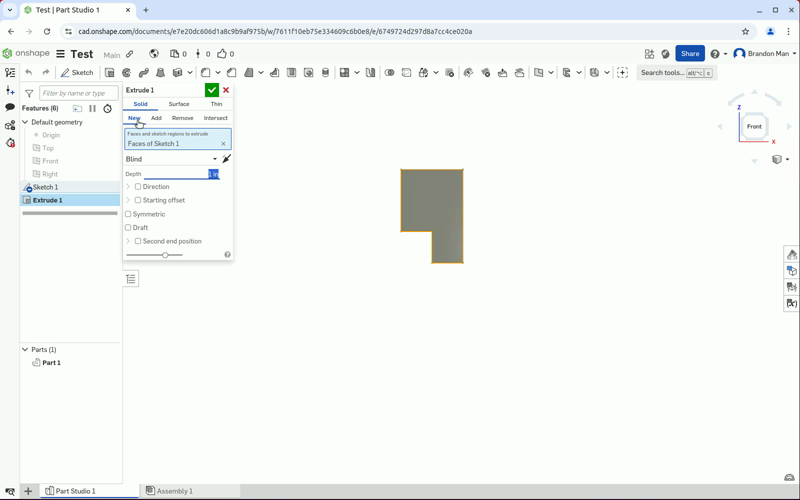
text(7.943)
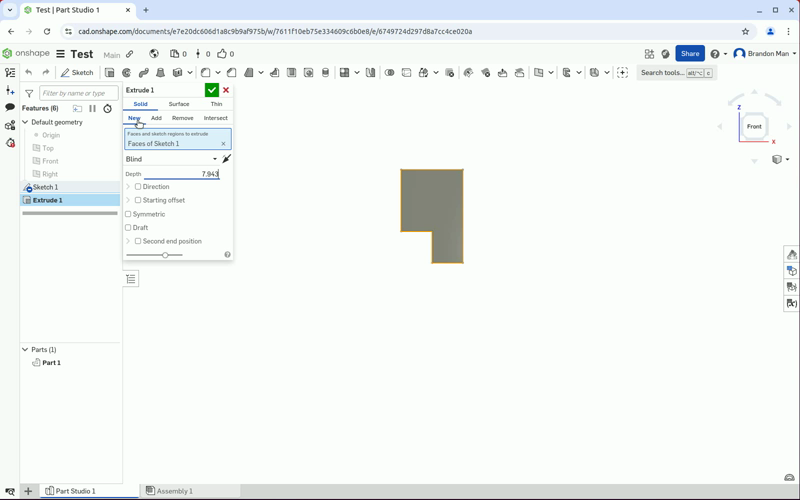
key(enter)
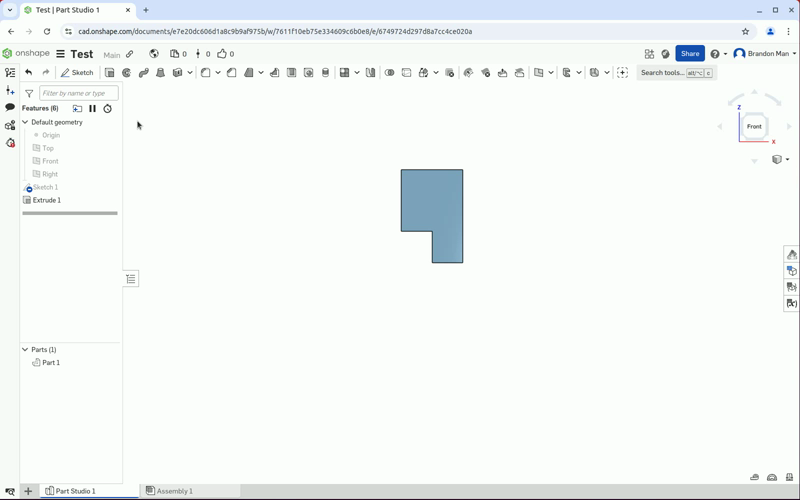
key(shift+h)
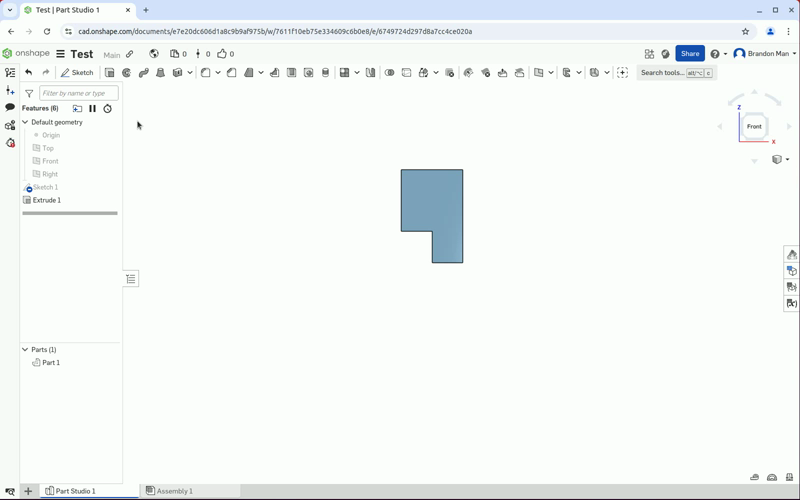
key(shift+h)
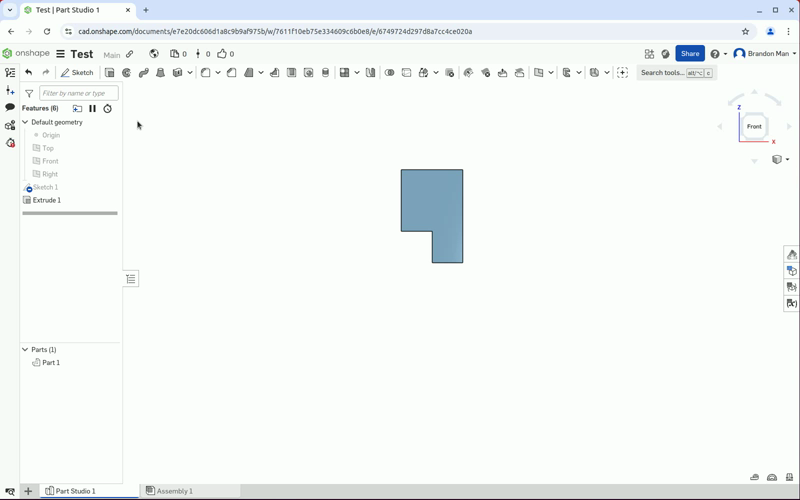
mouse_move(73, 189)
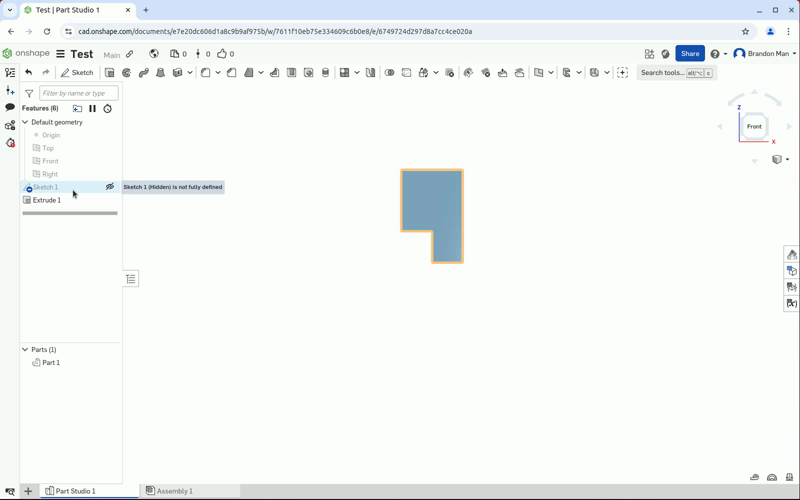
click(73, 189)
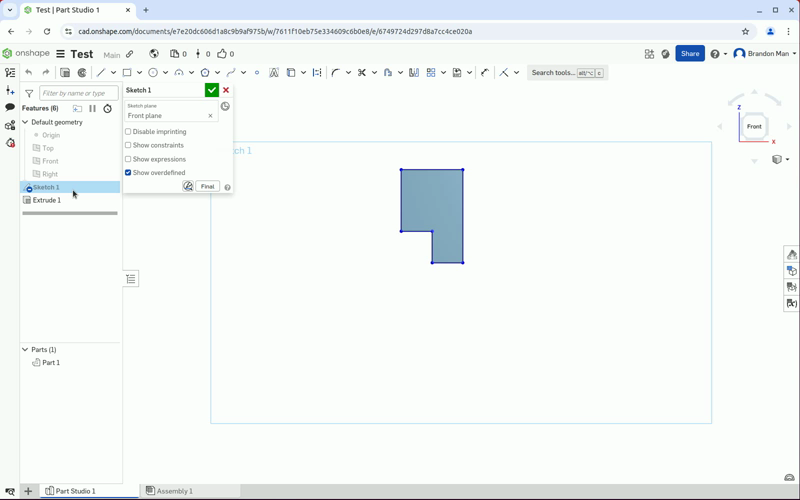
mouse_move(229, 92)
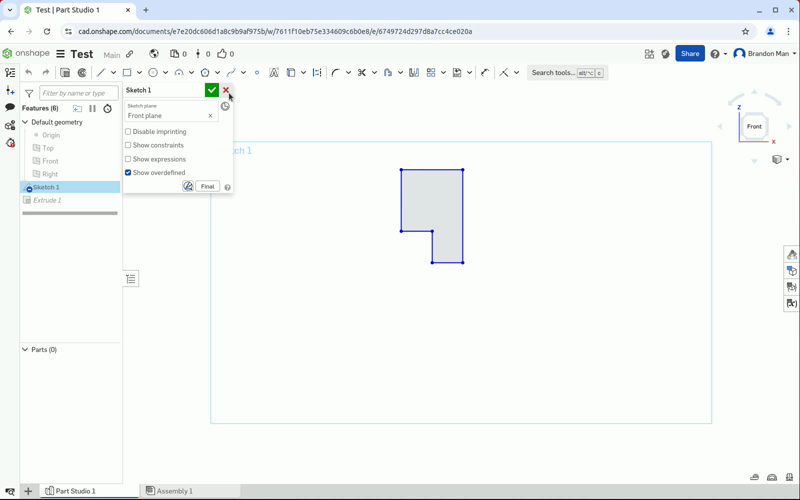
click(229, 92)
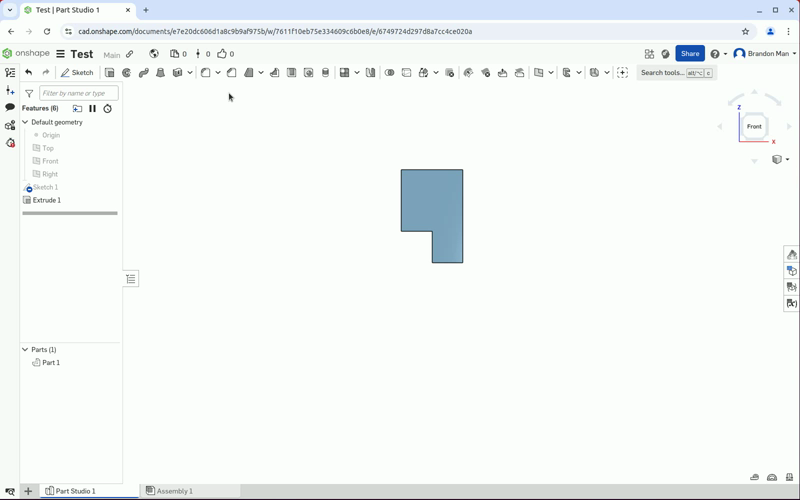
mouse_move(541, 75)
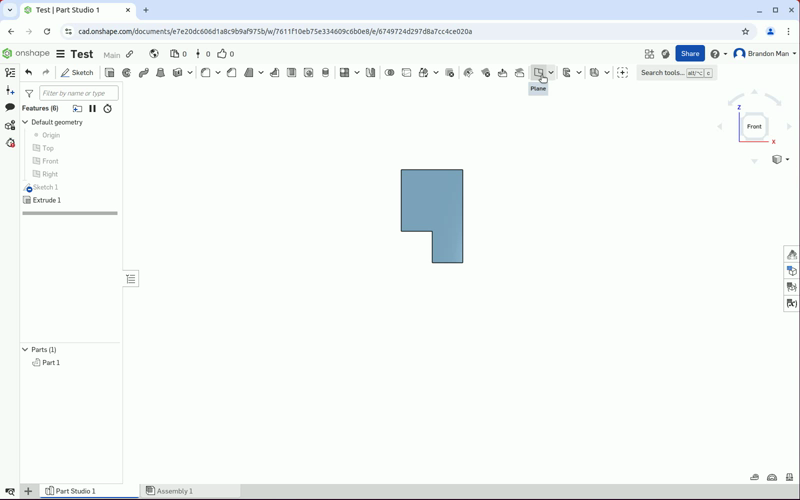
click(541, 75)
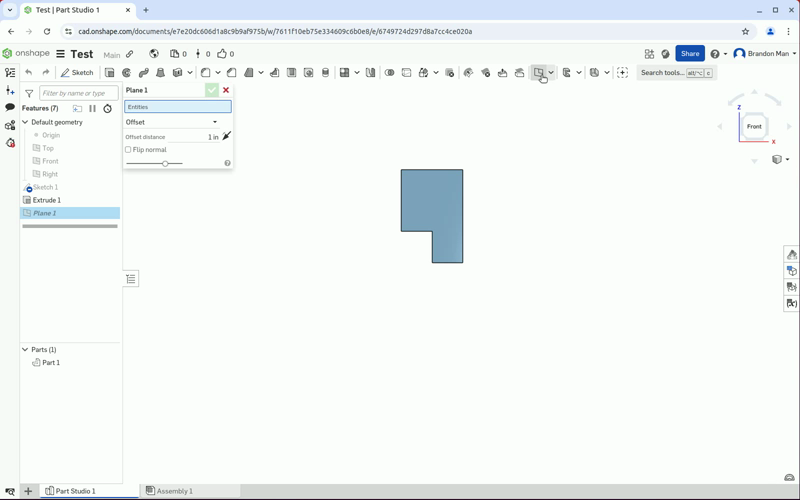
mouse_move(73, 163)
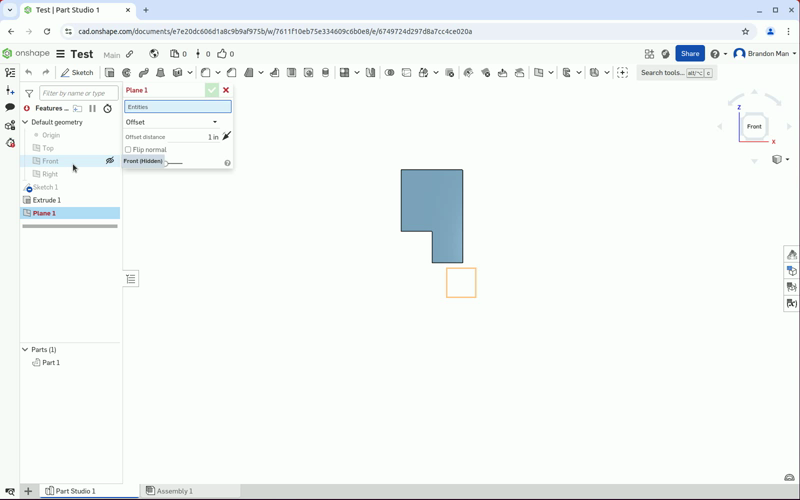
click(73, 163)
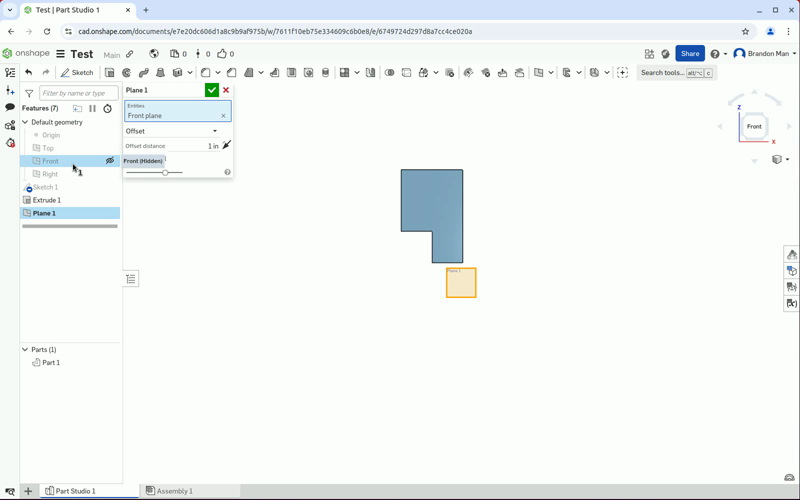
key(tab, 2)
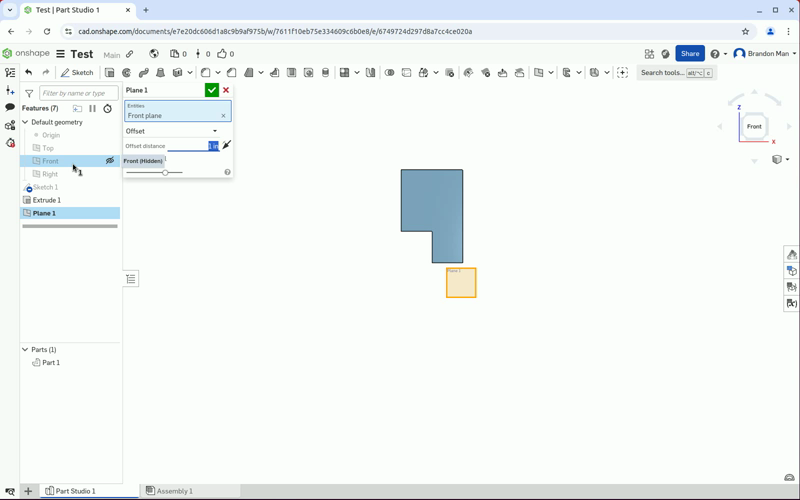
text(7.949)
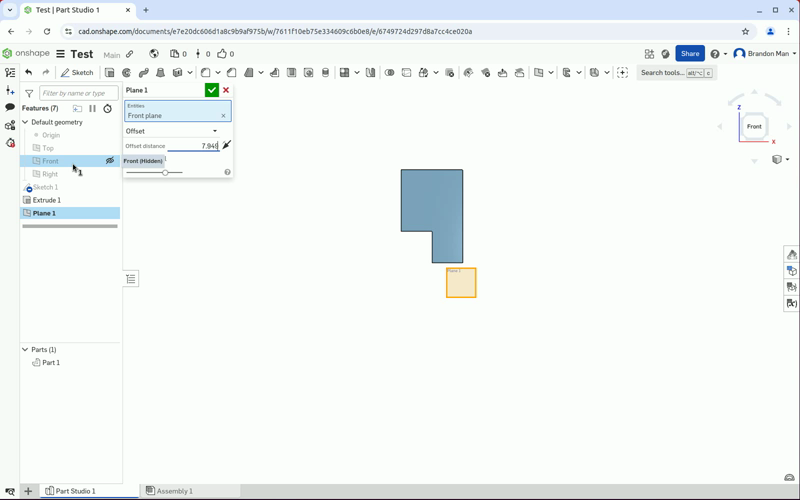
key(enter, 2)
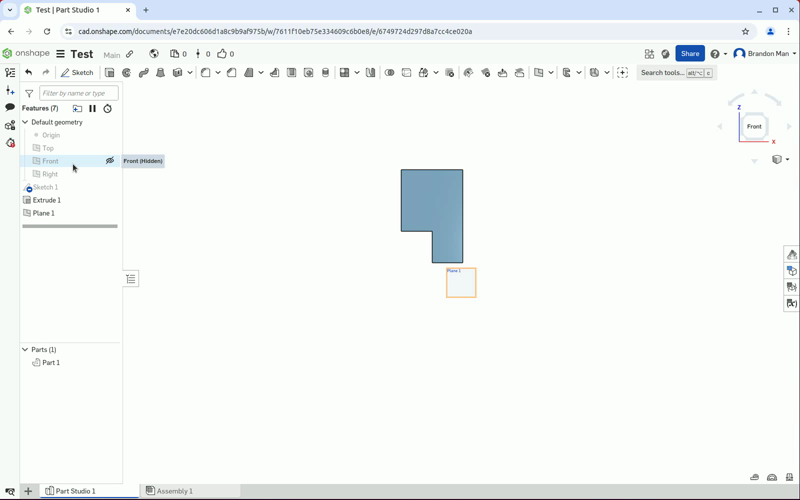
key(shift+s)
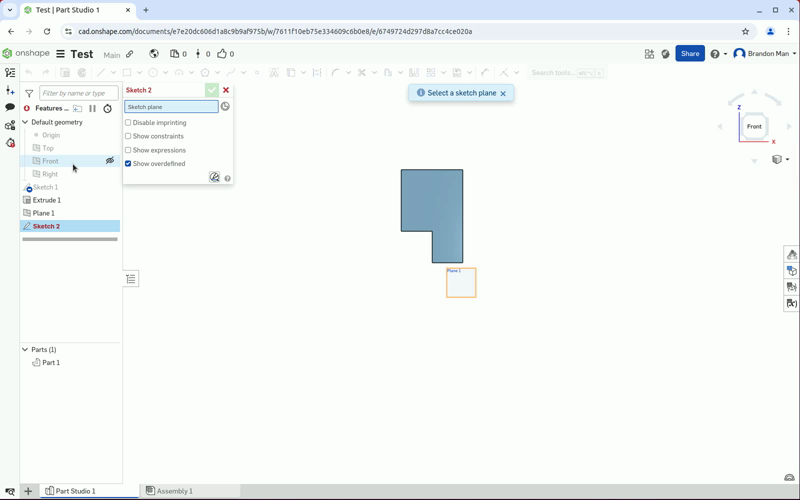
mouse_move(73, 215)
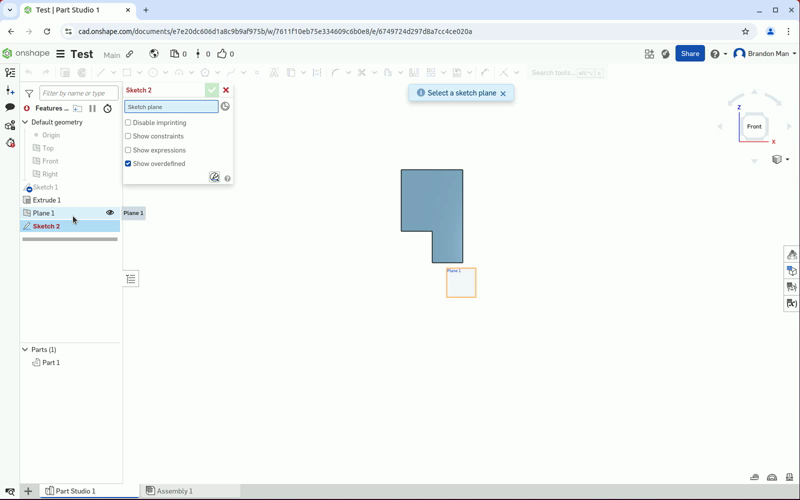
click(73, 215)
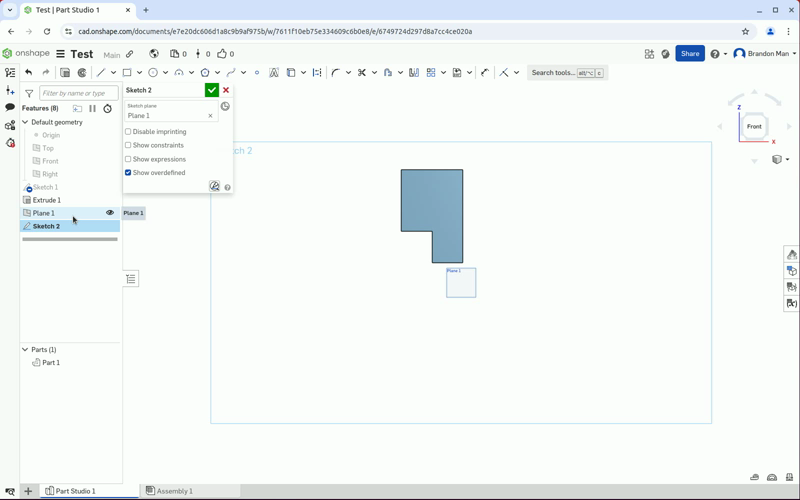
mouse_move(73, 352)
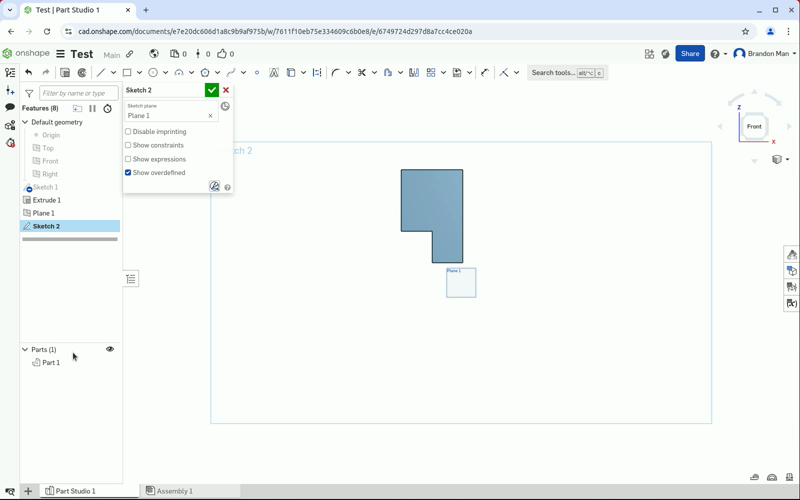
key(y)
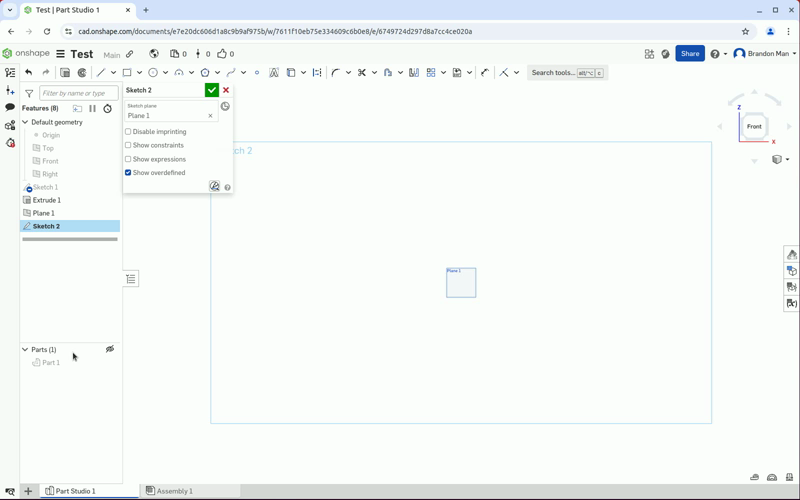
key(l)
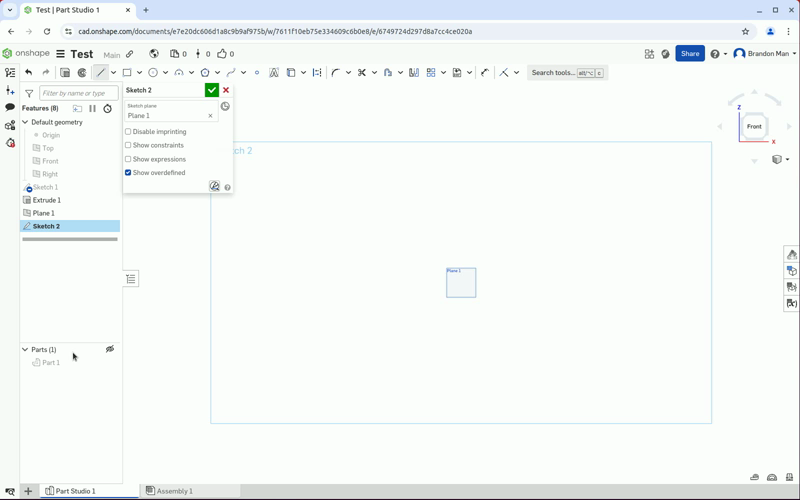
key_down(shift)
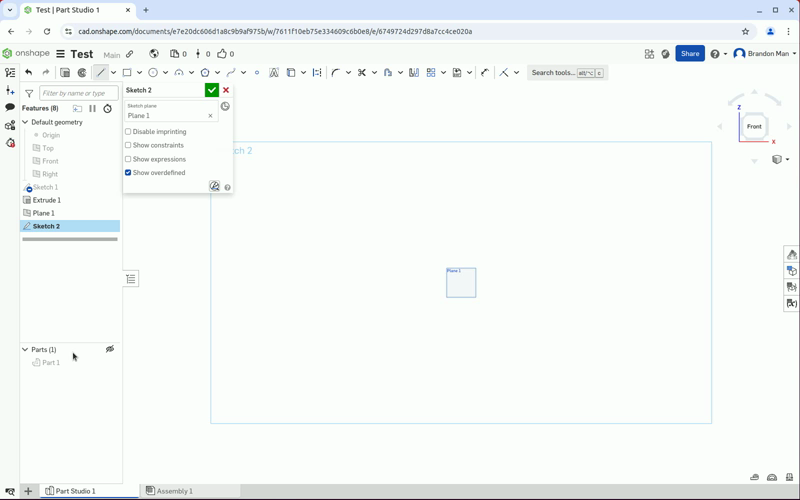
mouse_move(401, 200)
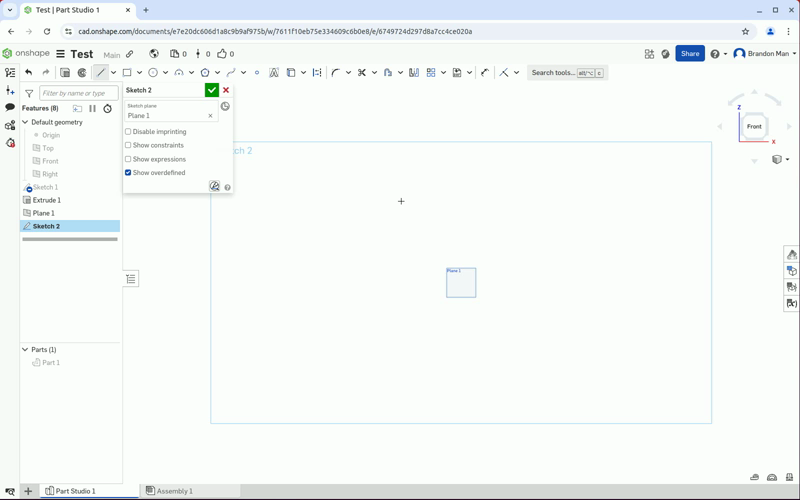
click(401, 200)
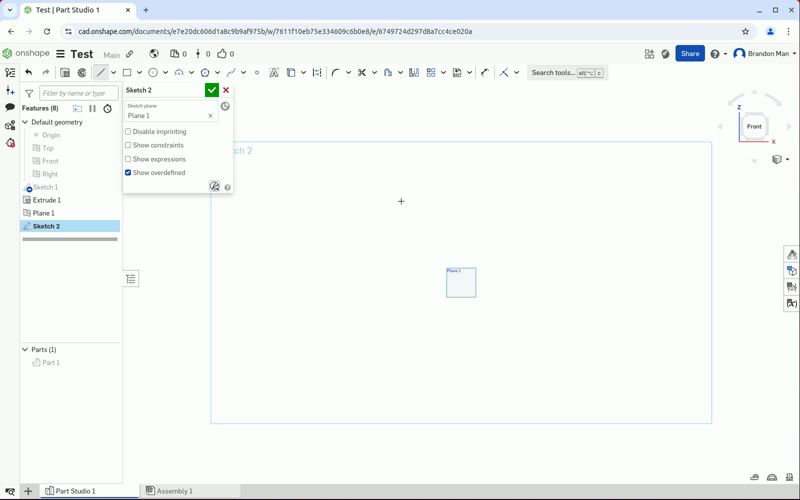
key_up(shift)
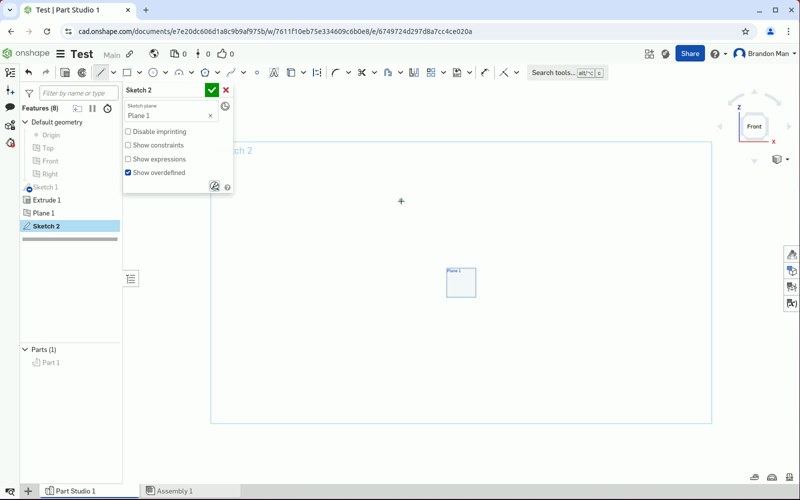
key_down(shift)
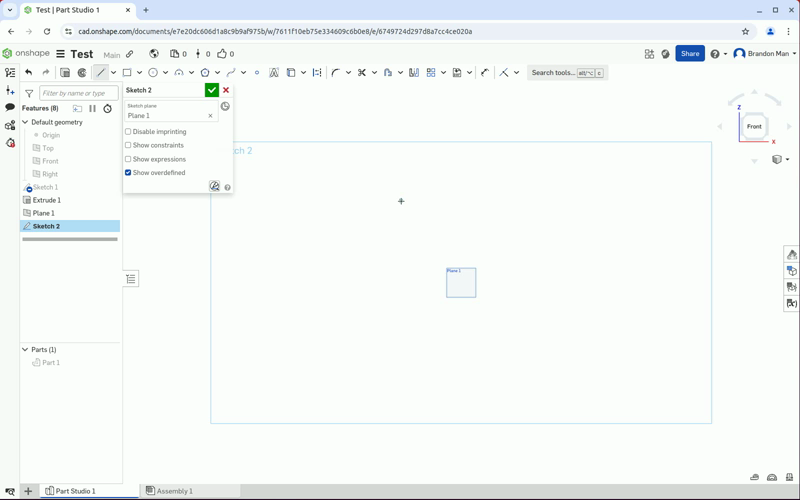
mouse_move(431, 200)
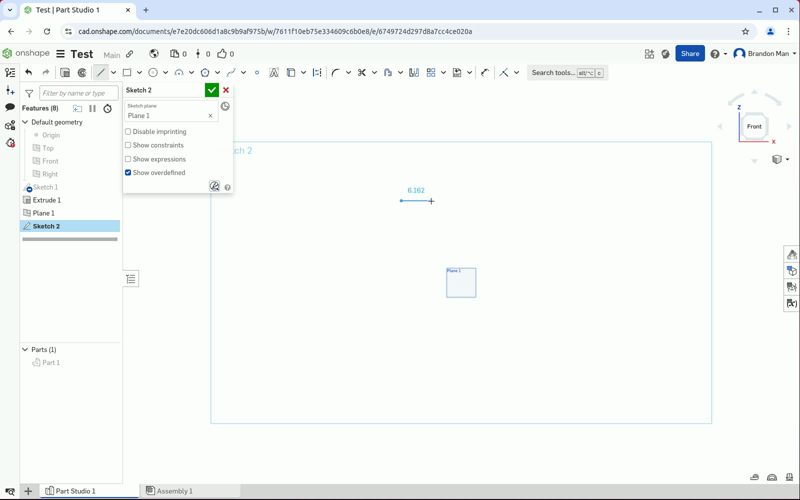
mouse_move(432, 200)
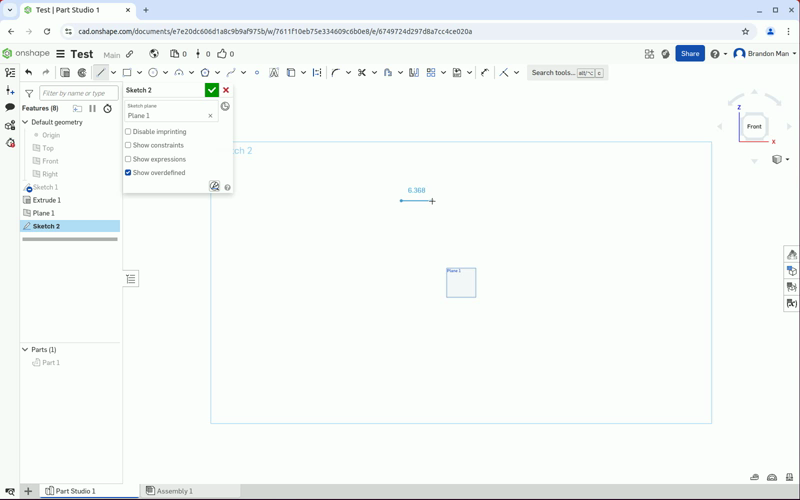
click(432, 200)
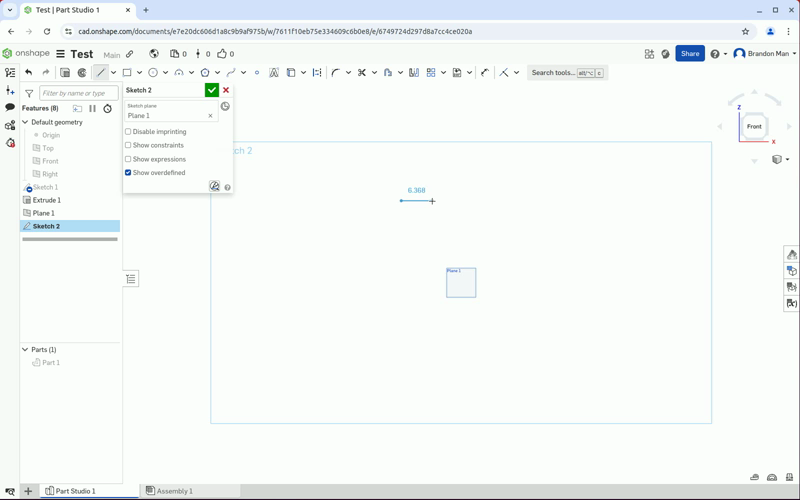
key_up(shift)
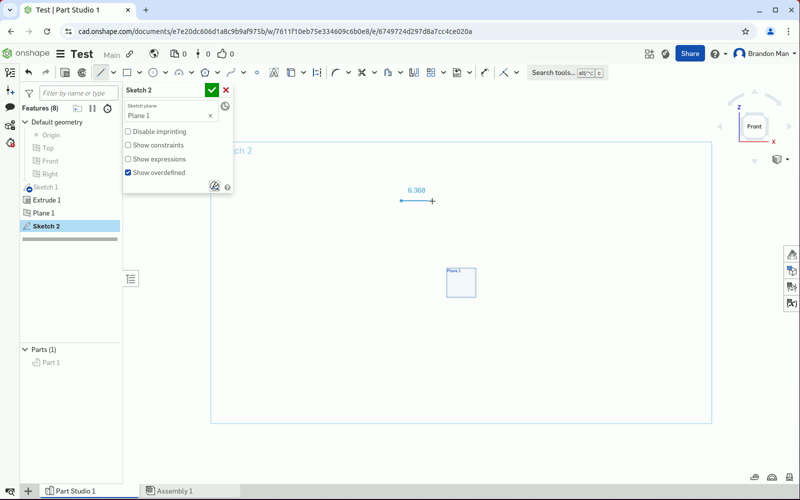
key_down(shift)
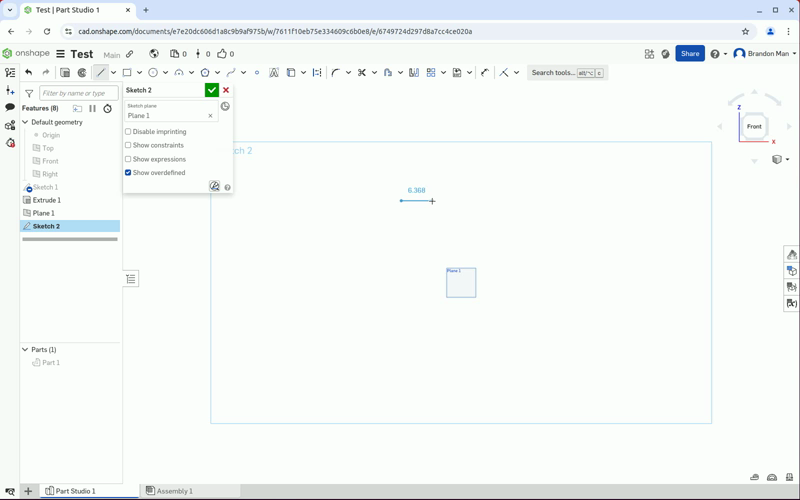
mouse_move(462, 200)
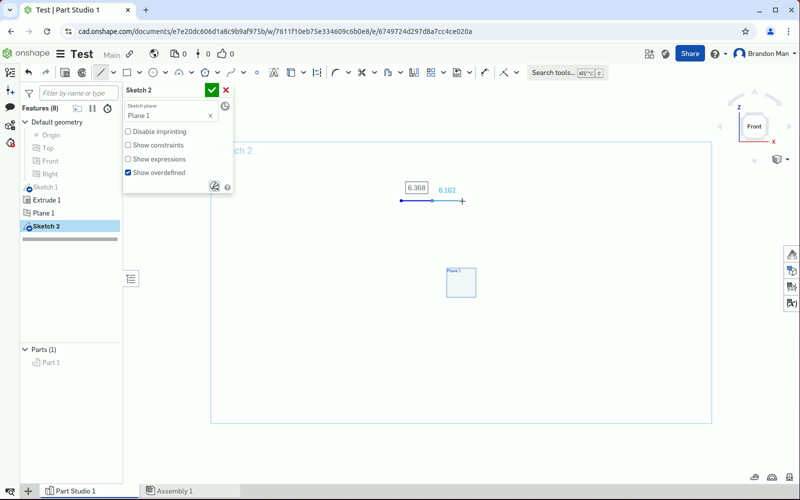
mouse_move(432, 169)
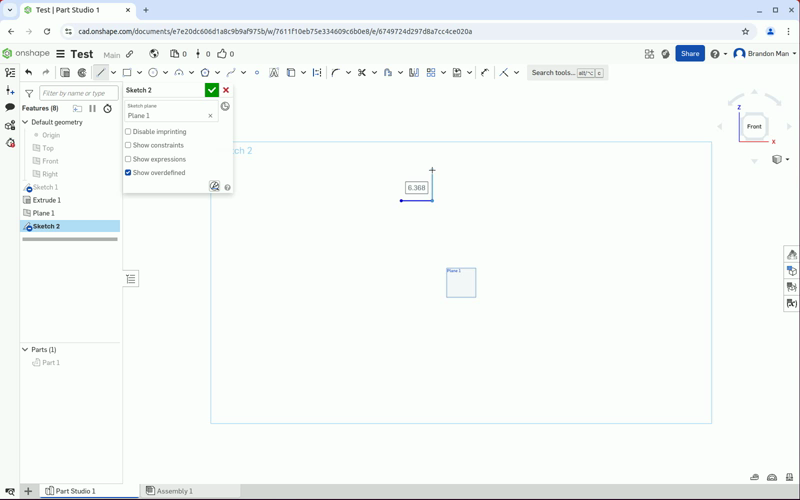
click(432, 169)
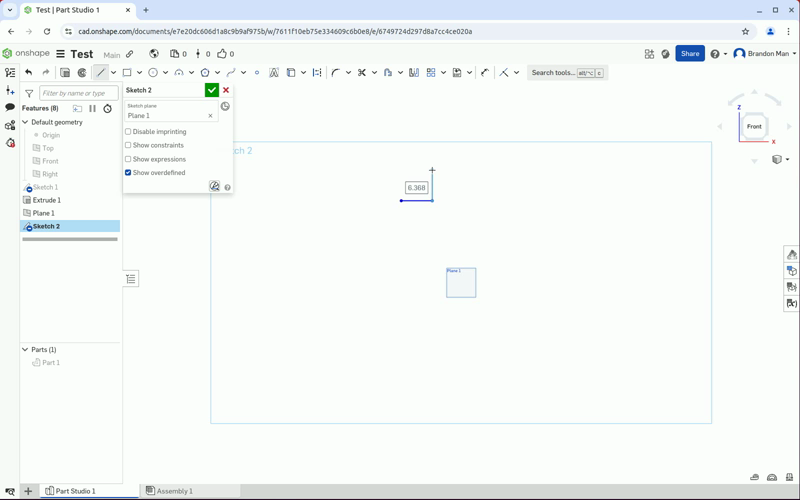
key_up(shift)
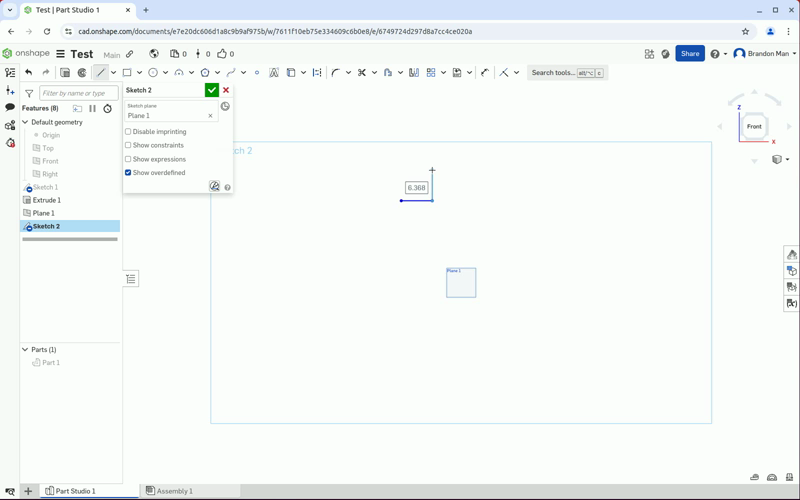
key_down(shift)
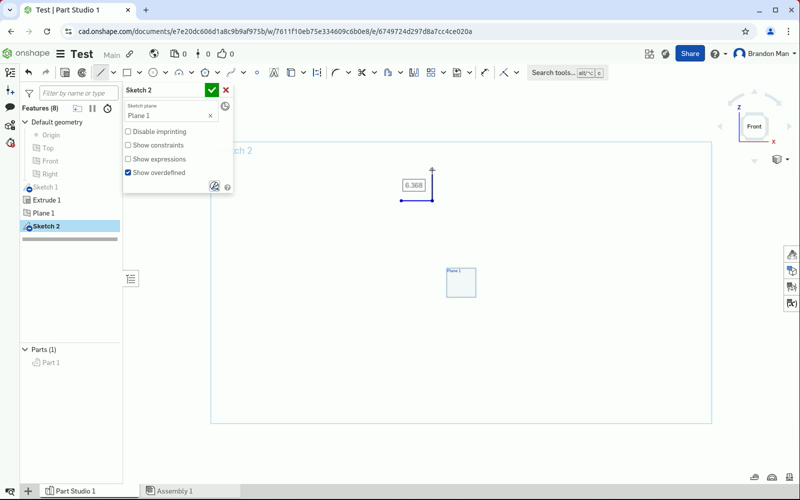
mouse_move(462, 169)
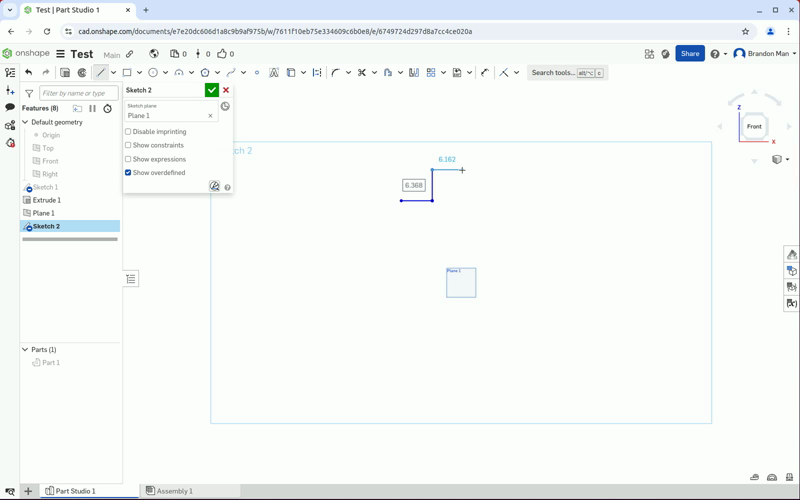
mouse_move(401, 169)
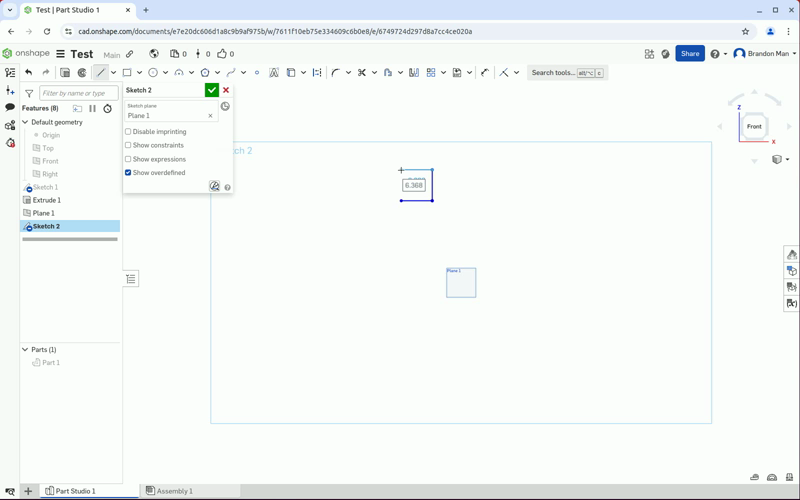
click(401, 169)
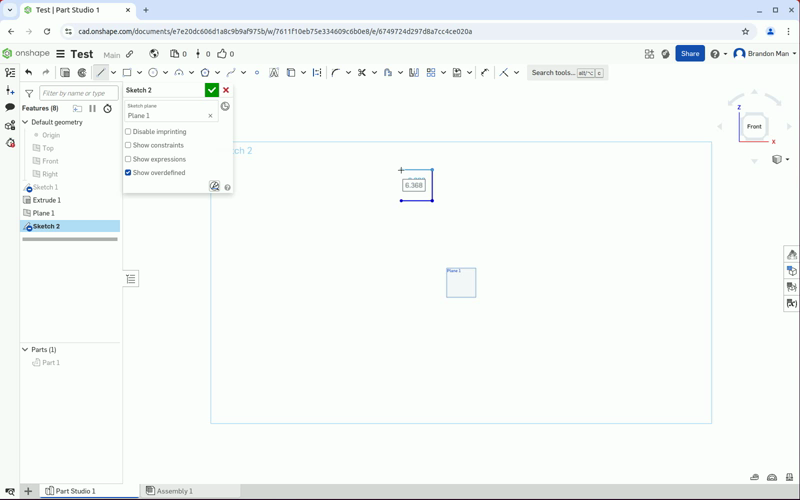
key_up(shift)
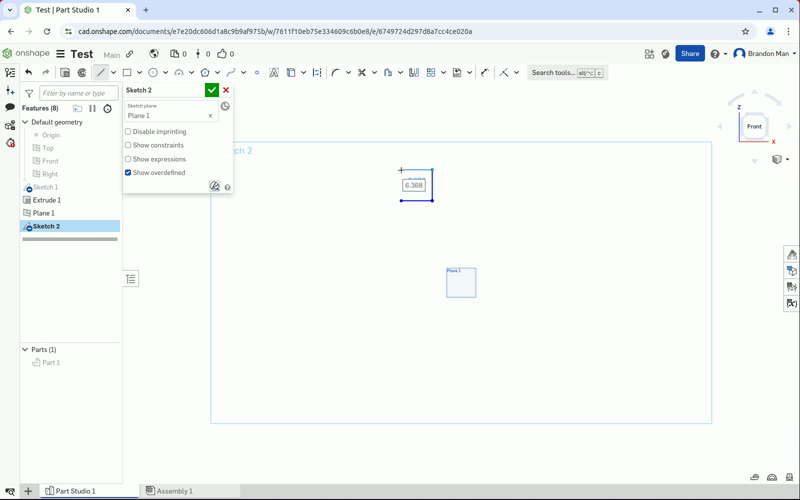
mouse_move(431, 169)
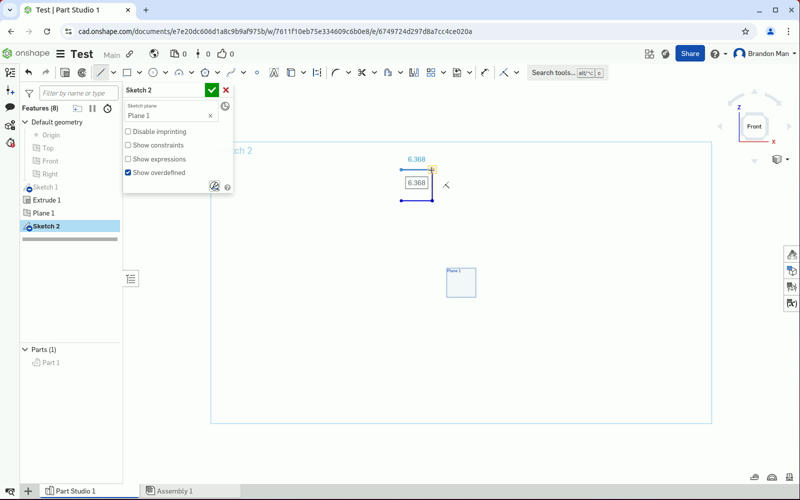
key_down(shift)
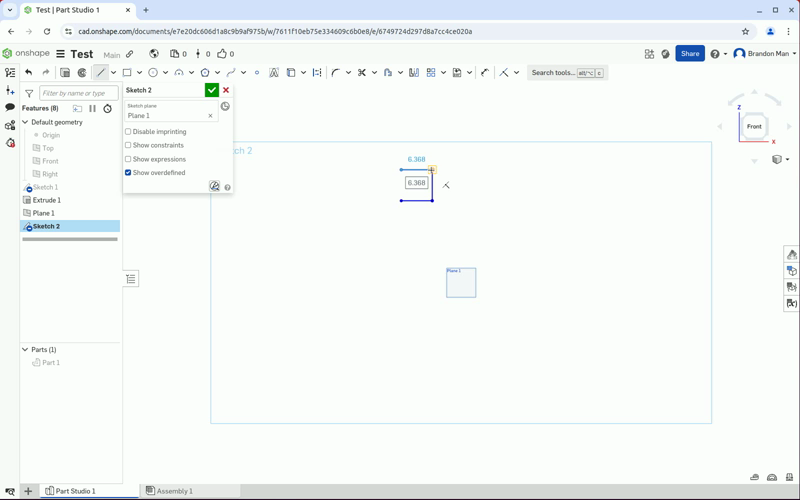
mouse_move(401, 200)
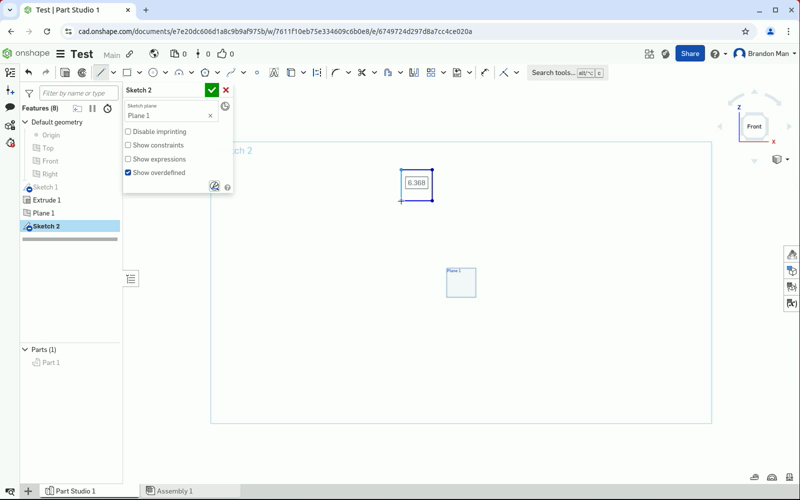
key_up(shift)
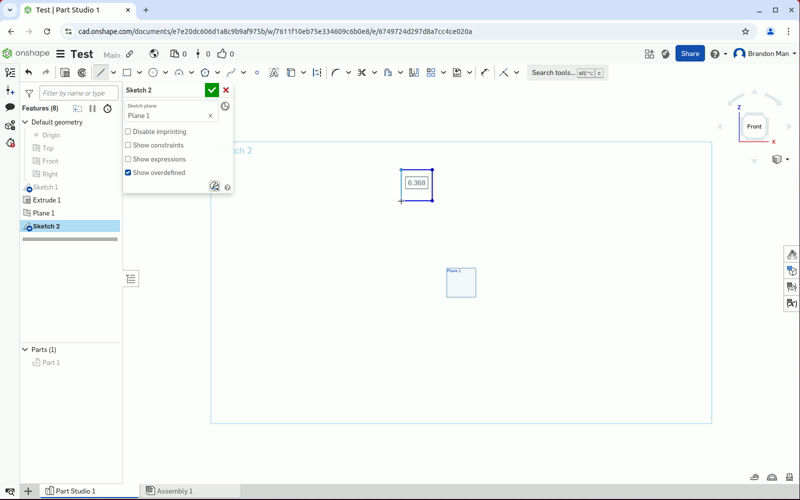
click(401, 200)
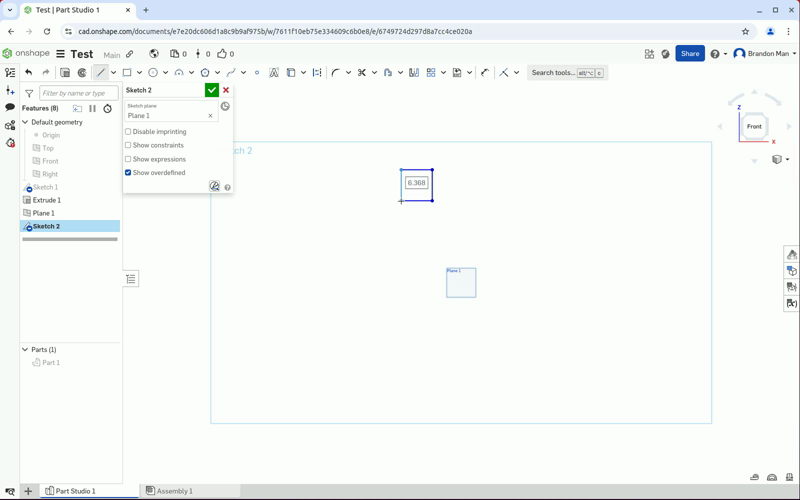
key(esc)
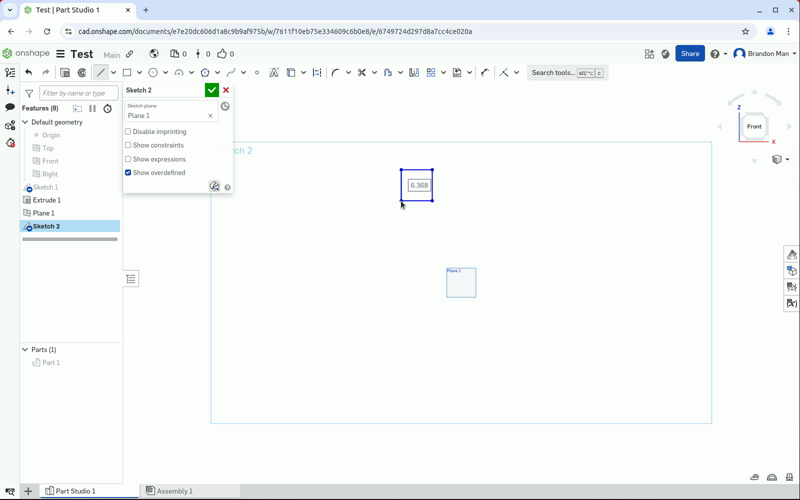
mouse_move(407, 183)
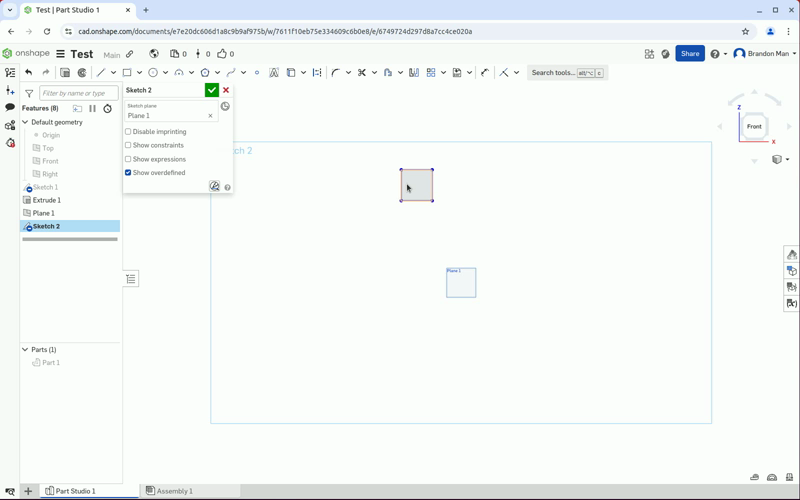
scroll(6)
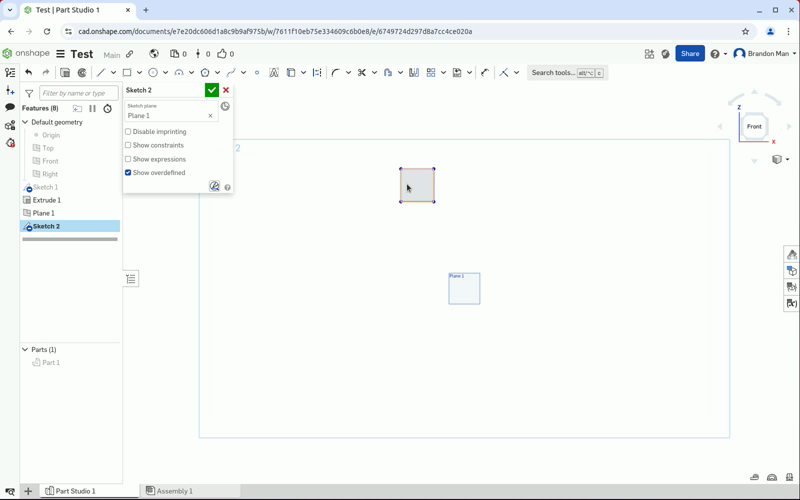
scroll(6)
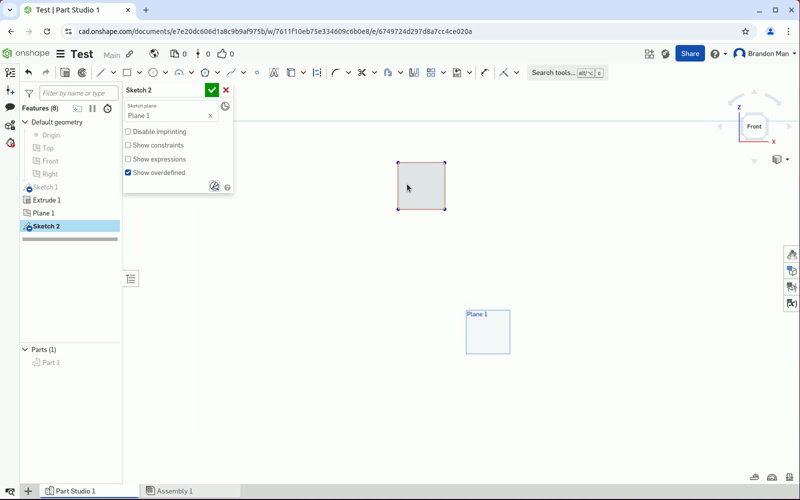
scroll(6)
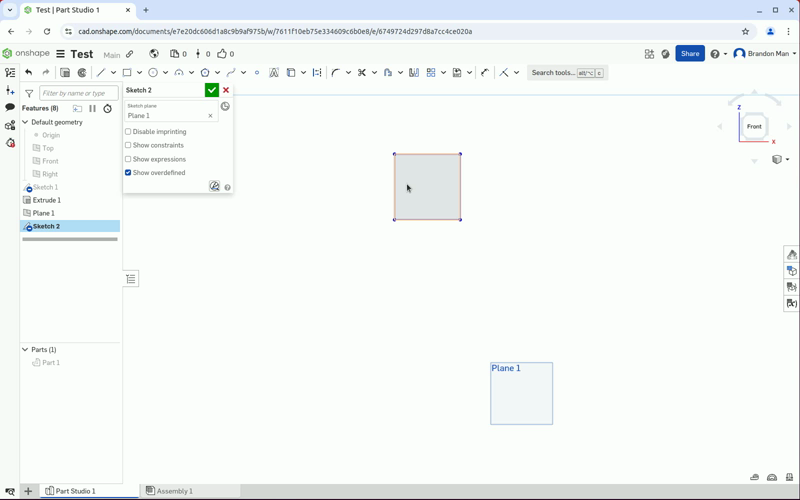
scroll(6)
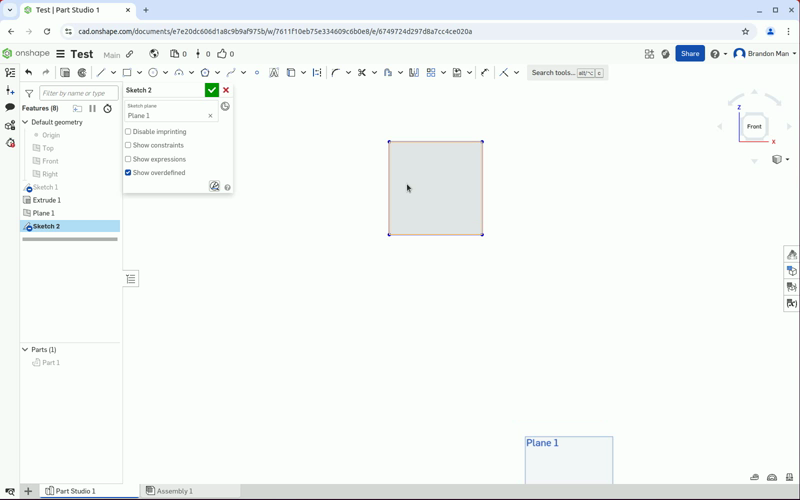
scroll(6)
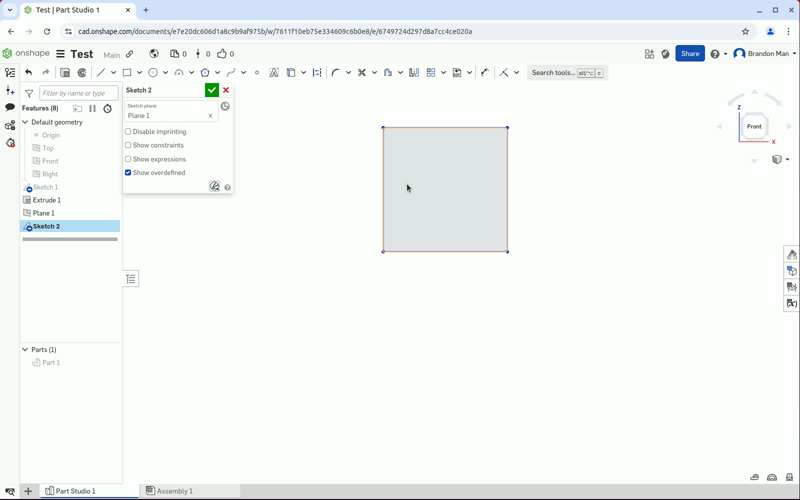
scroll(6)
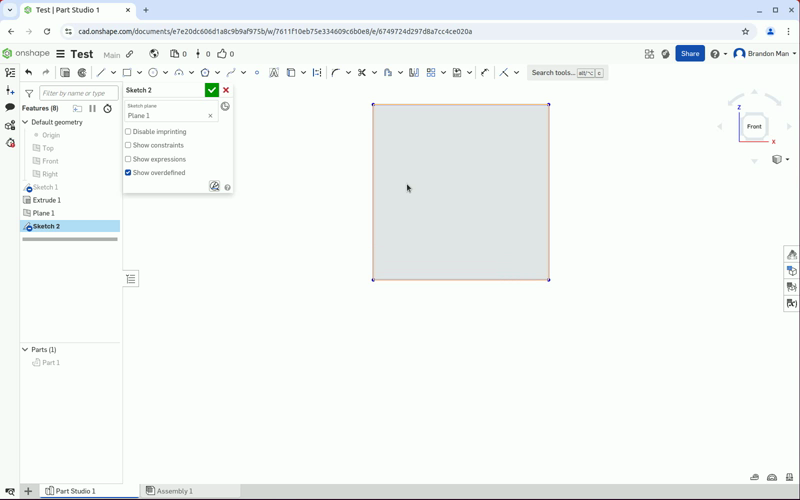
scroll(6)
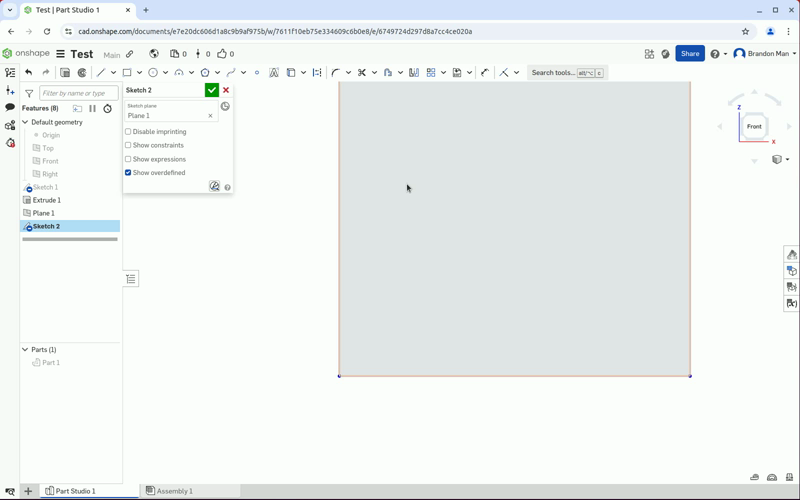
click(407, 183)
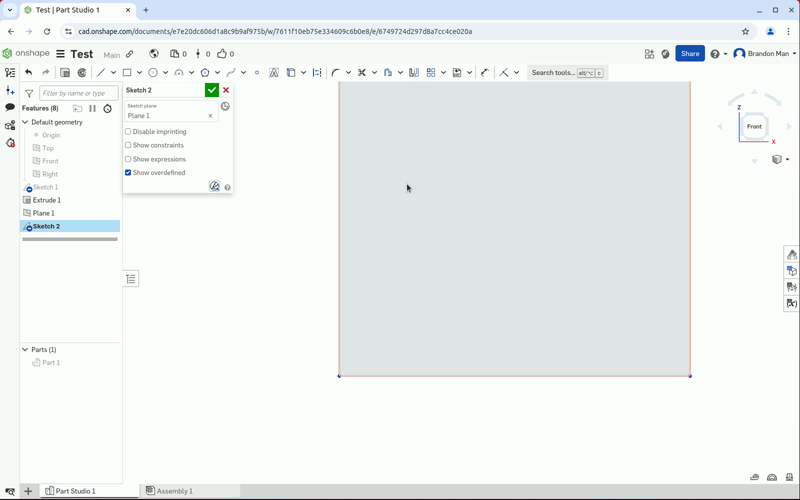
scroll(-6)
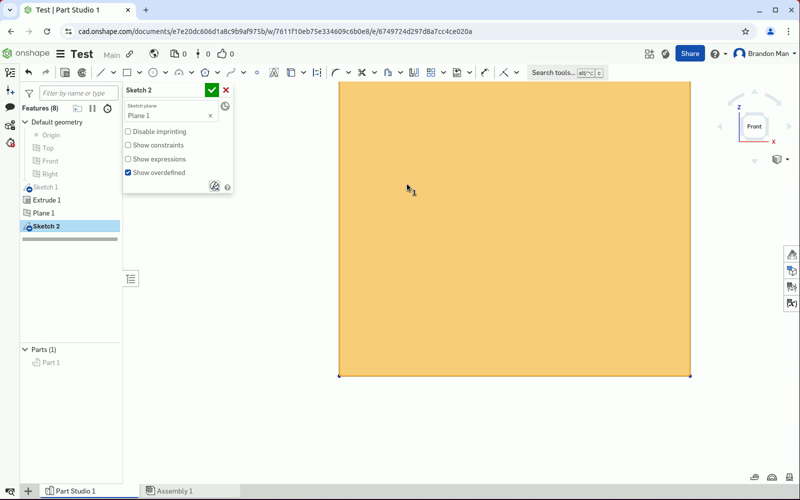
scroll(-6)
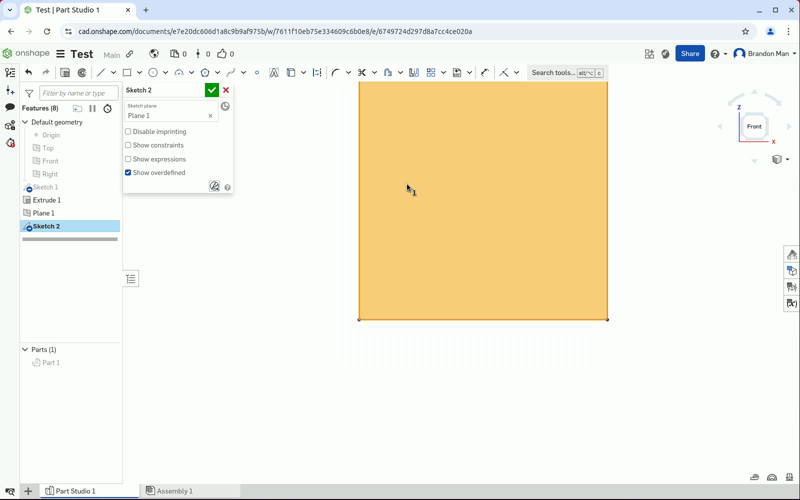
scroll(-6)
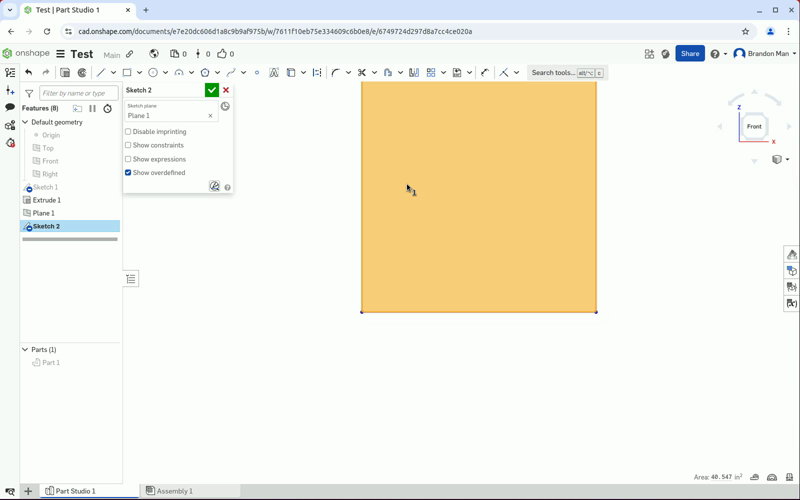
scroll(-6)
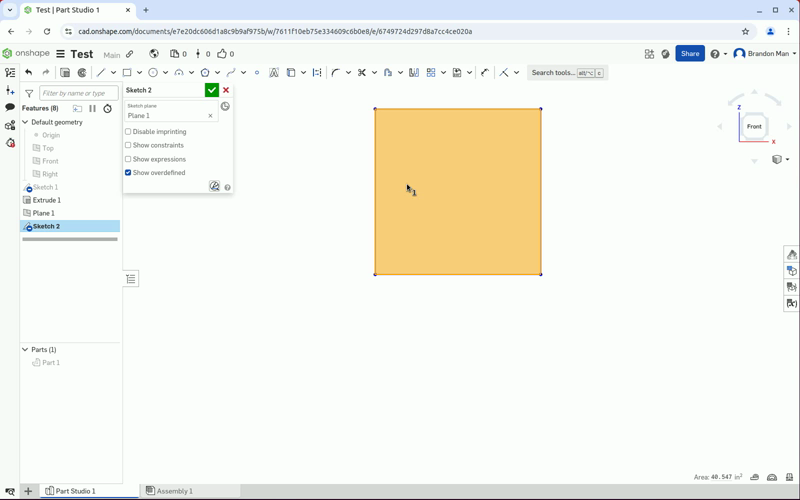
scroll(-6)
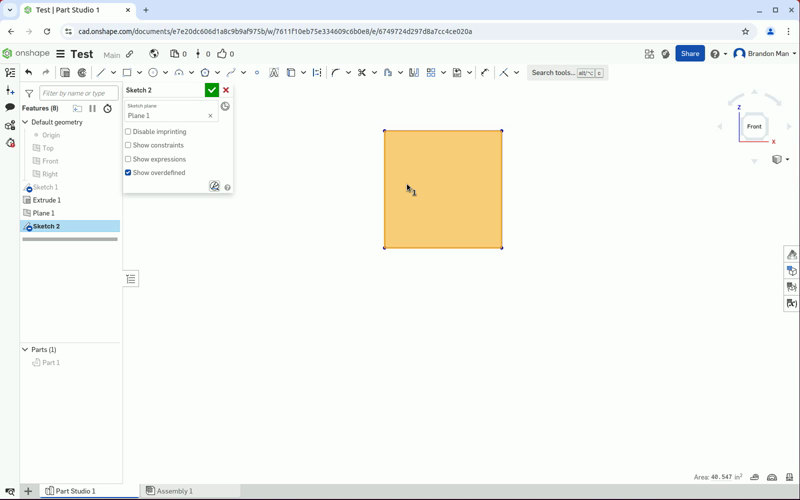
scroll(-6)
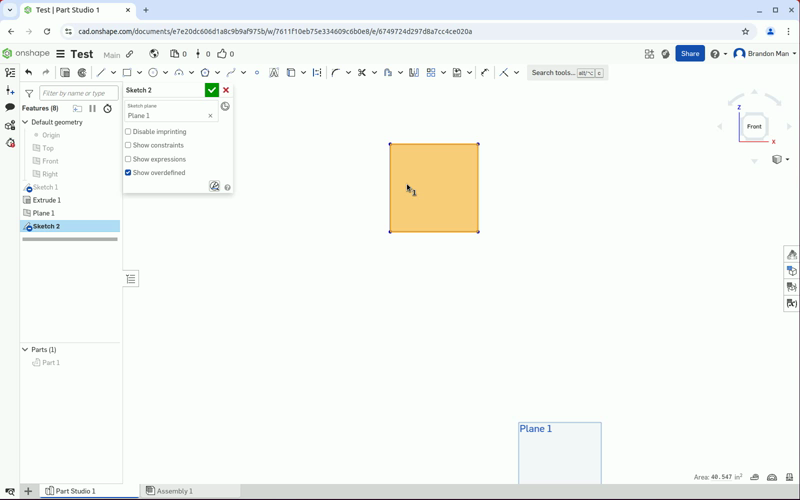
scroll(-6)
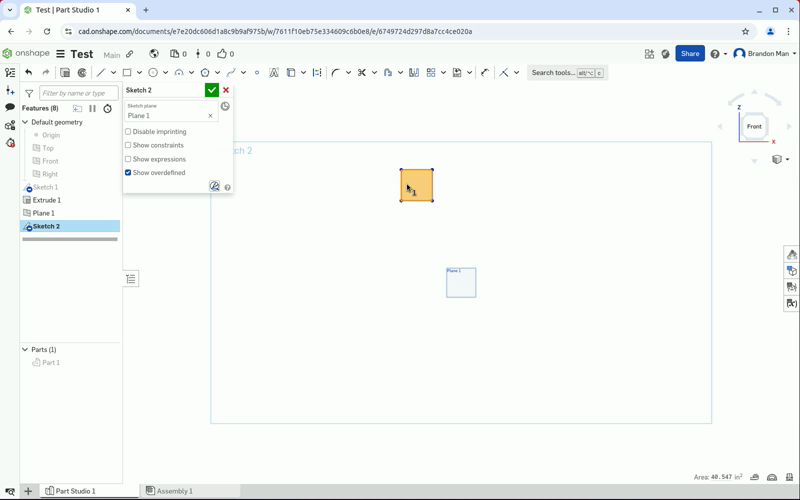
mouse_move(73, 352)
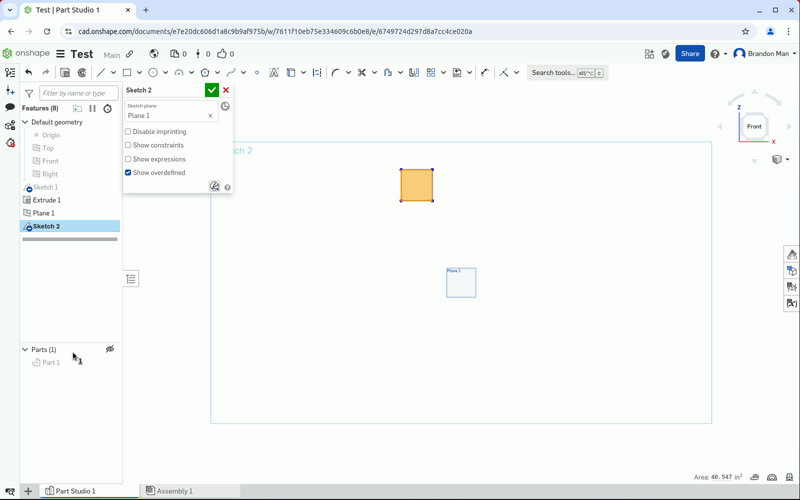
key(shift+y)
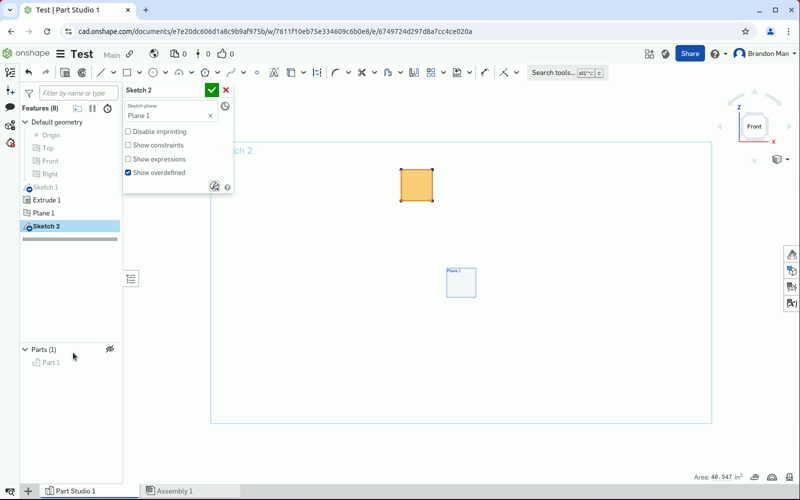
key(shift+e)
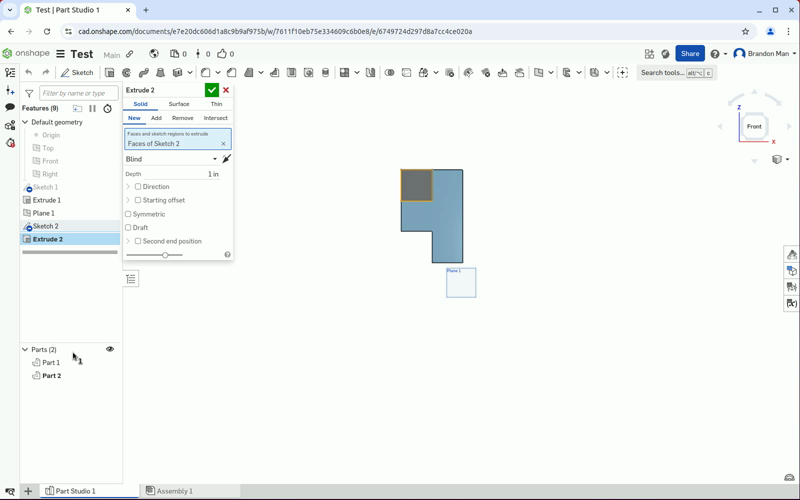
mouse_move(143, 106)
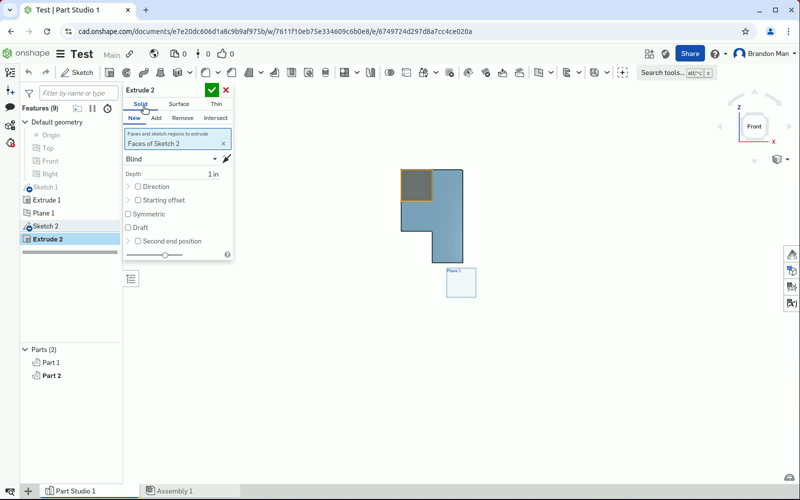
click(143, 106)
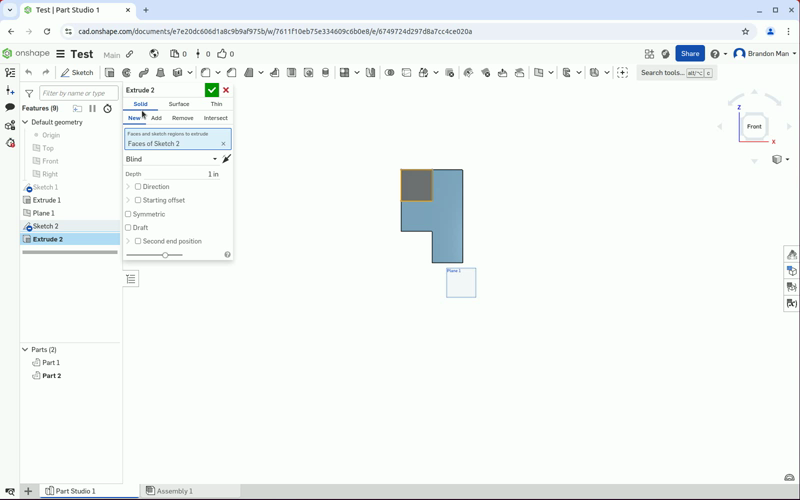
mouse_move(137, 120)
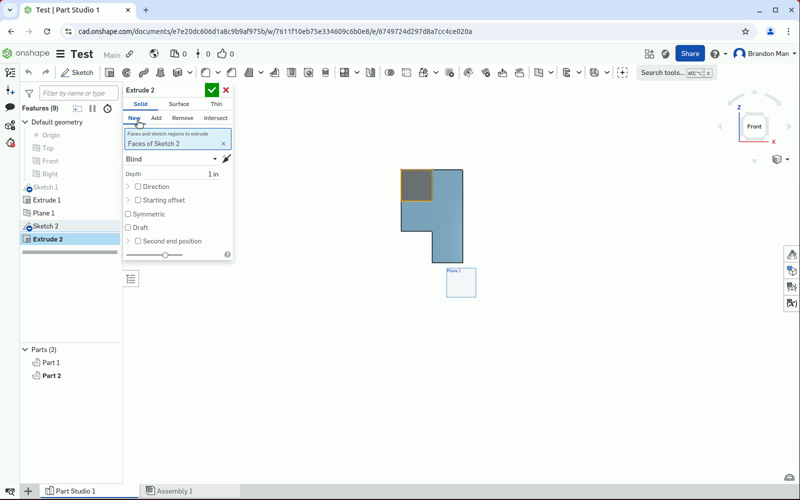
click(137, 120)
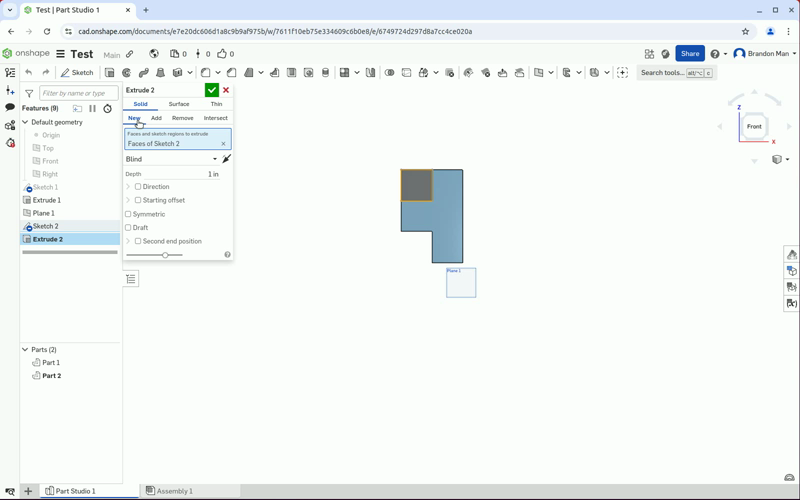
key(tab, 4)
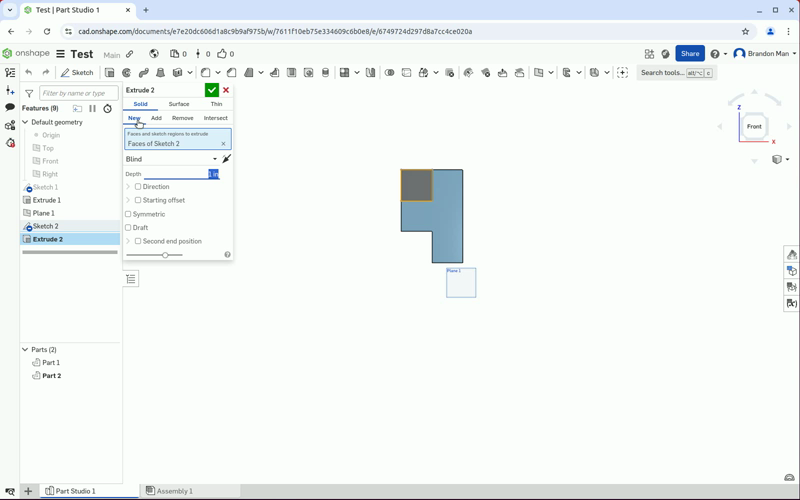
text(7.943)
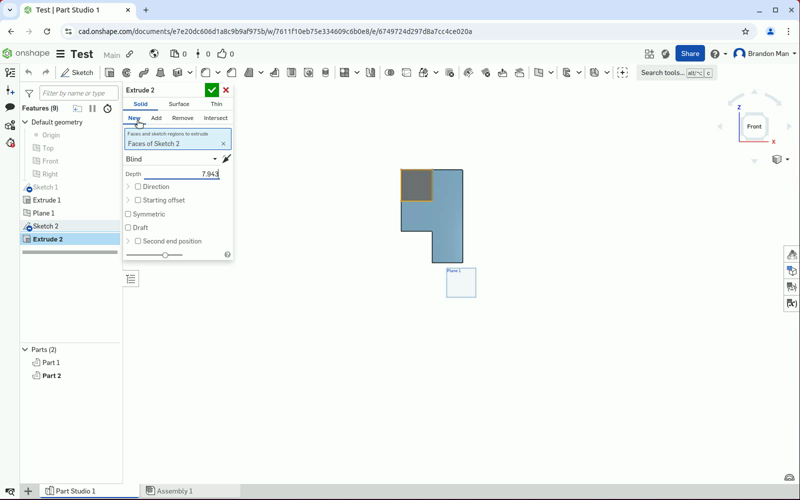
key(enter)
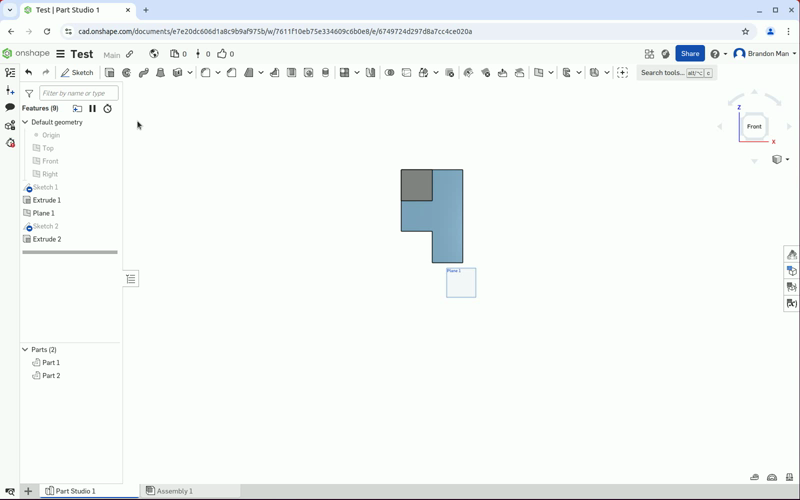
key(shift+h)
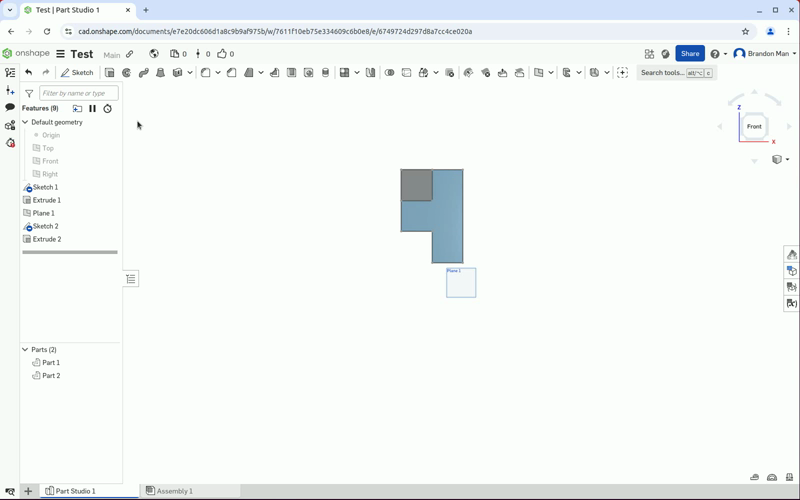
key(shift+h)
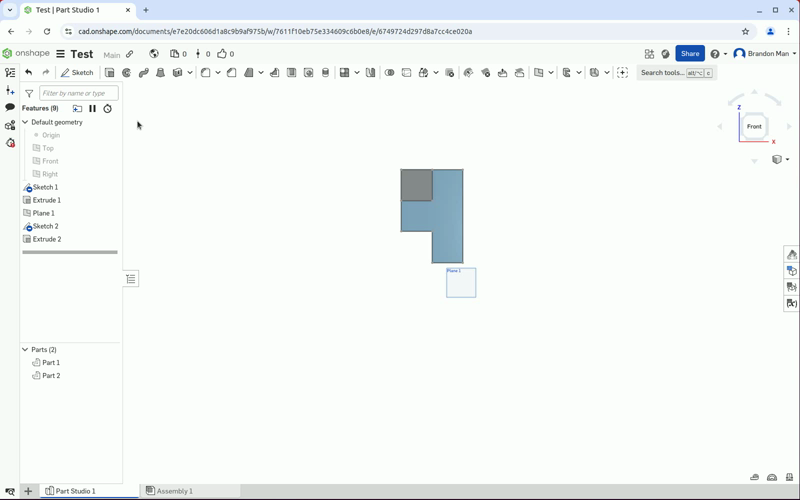
key(shift+7)
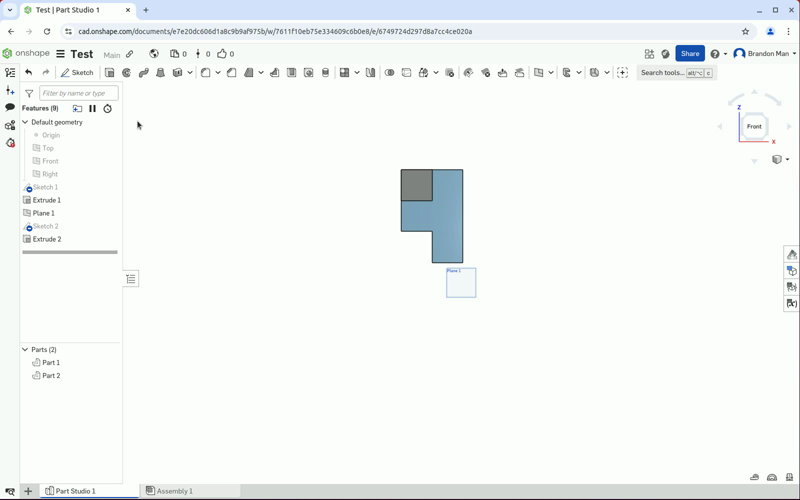
key(left, 2)
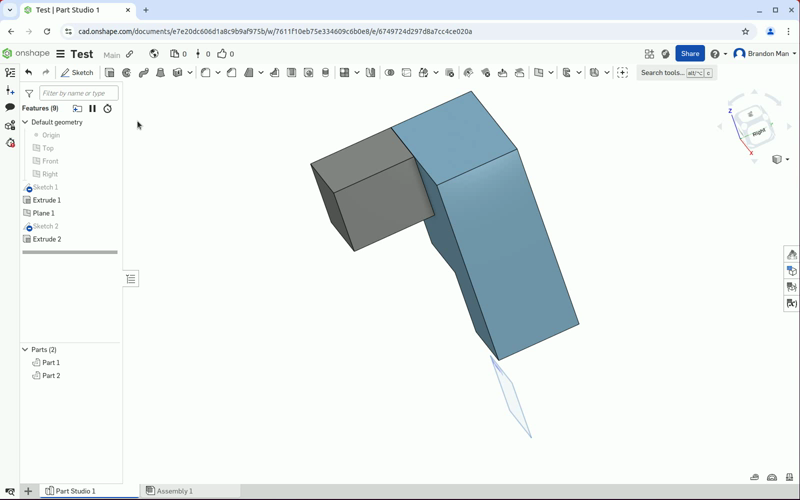
key(down, 2)
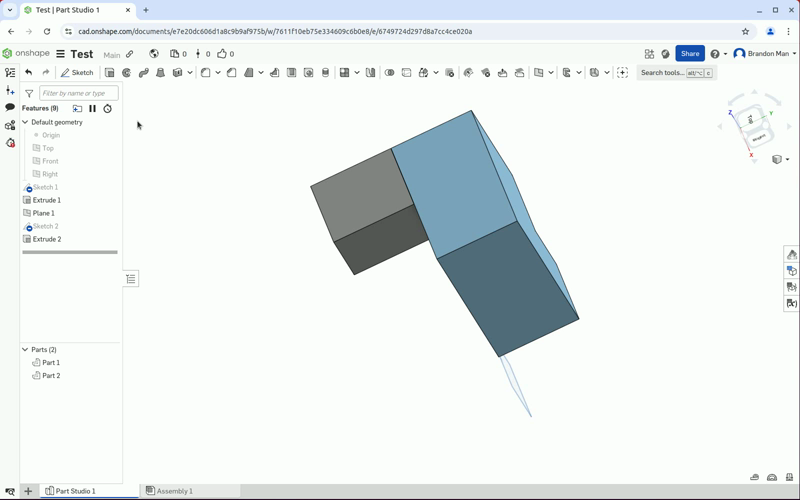
key(up, 2)
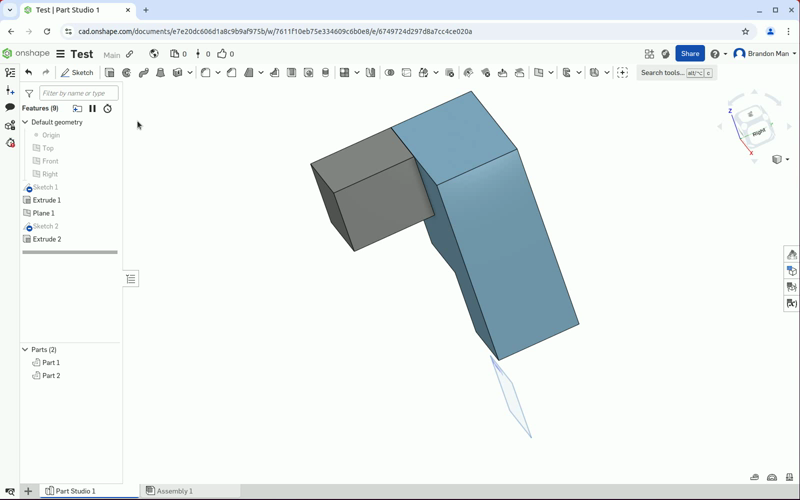
key(right, 2)
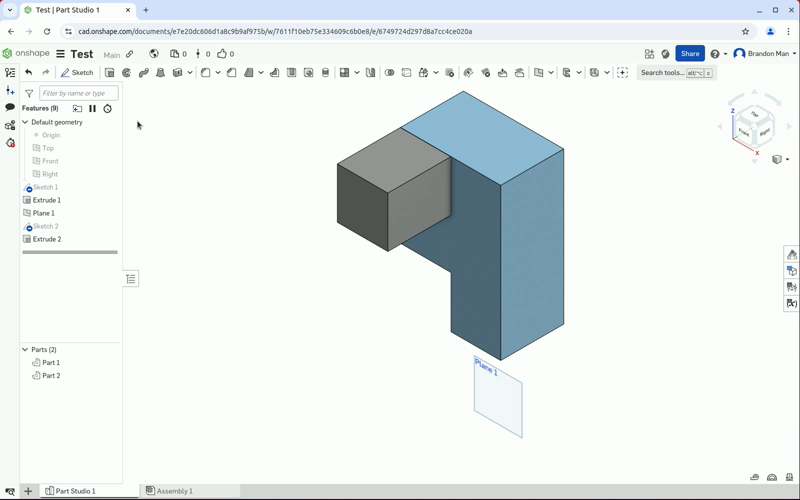
mouse_move(73, 189)
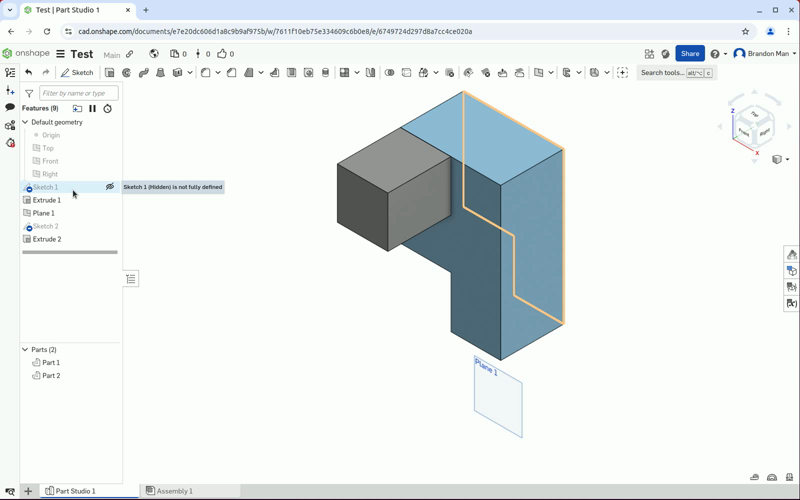
click(73, 189)